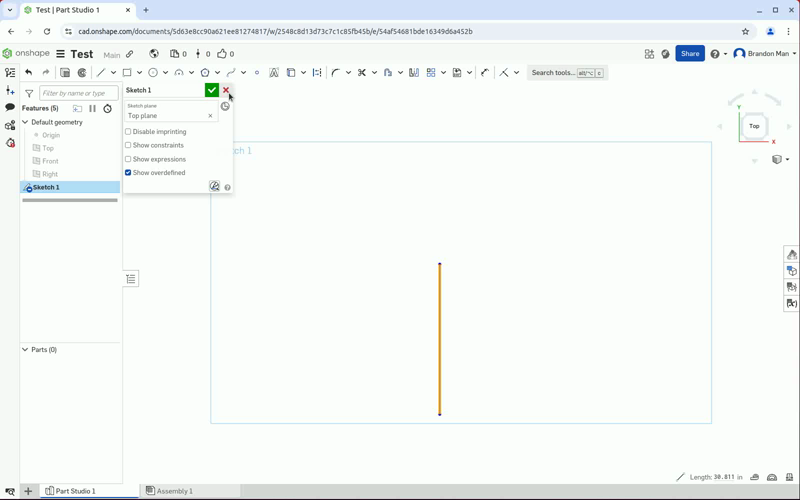
key(shift+h)
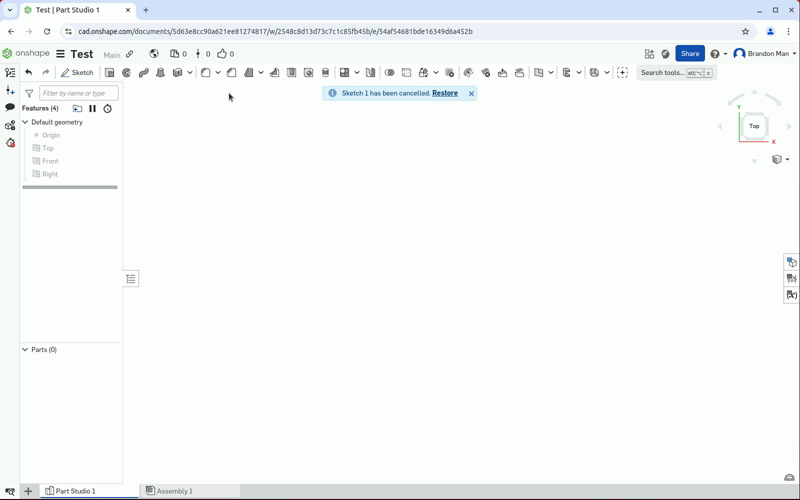
mouse_move(73, 352)
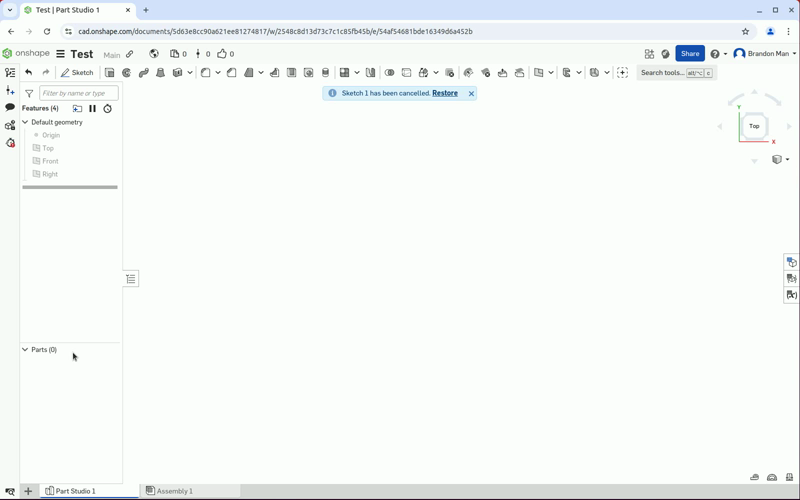
key(y)
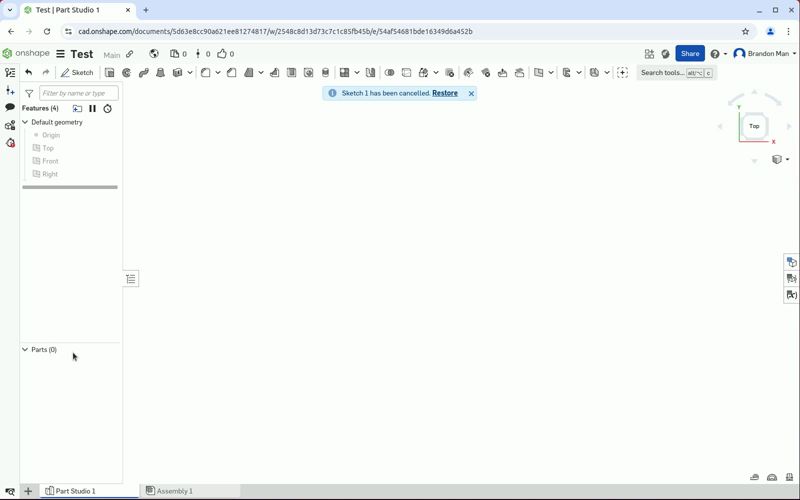
key(shift+p)
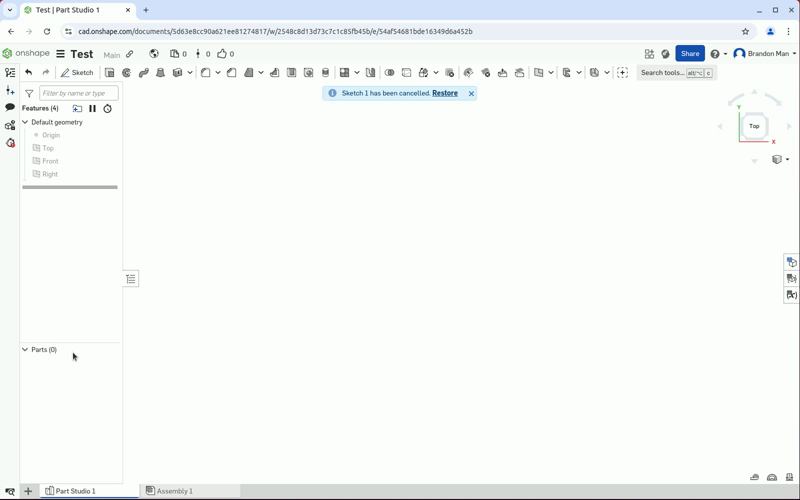
key(space)
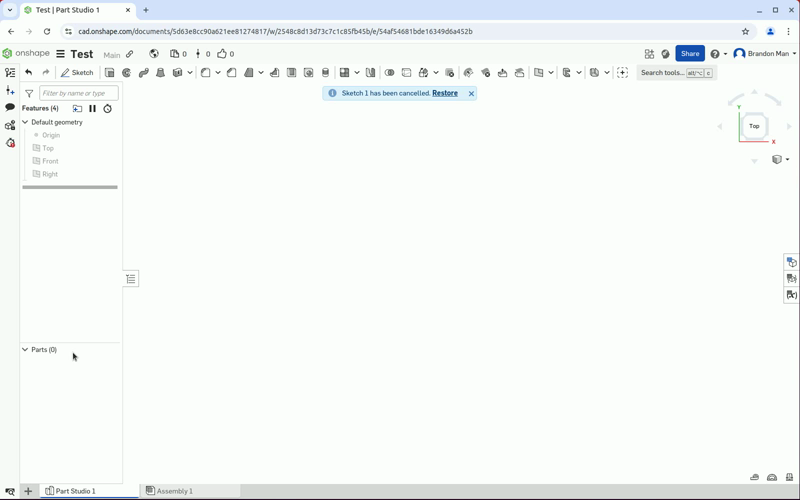
key_down(shift)
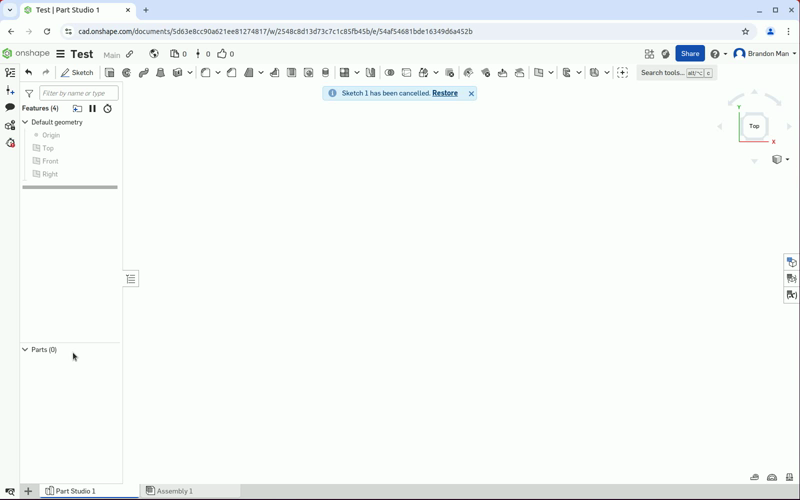
key(up)
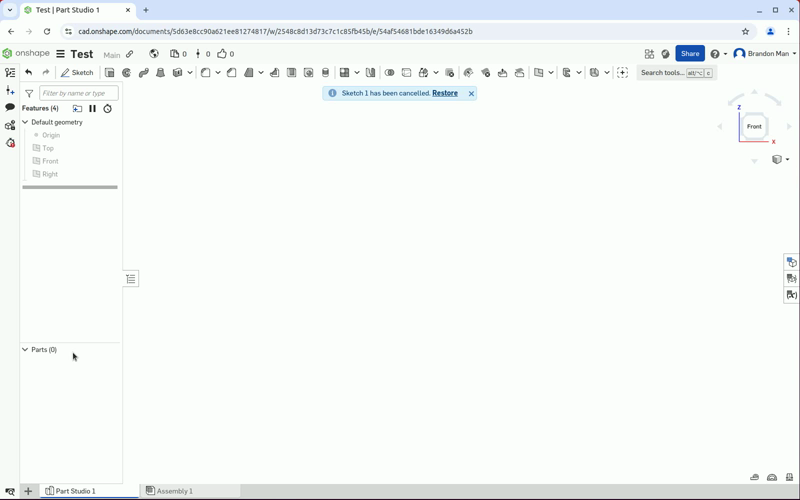
key_up(shift)
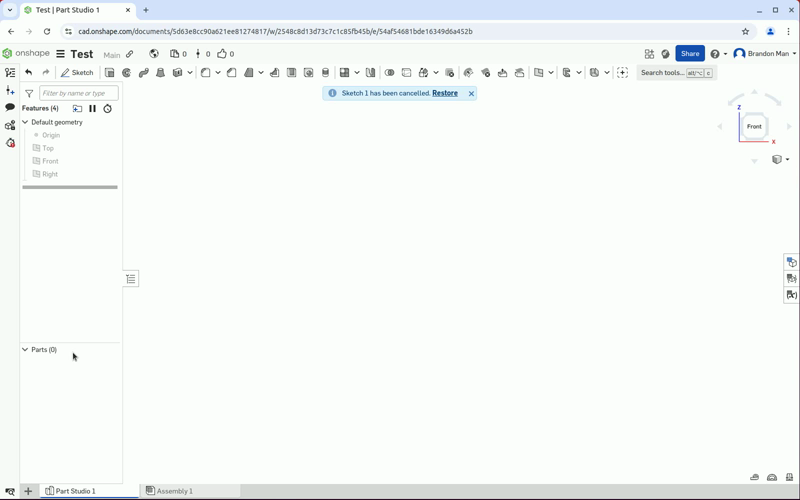
mouse_move(73, 352)
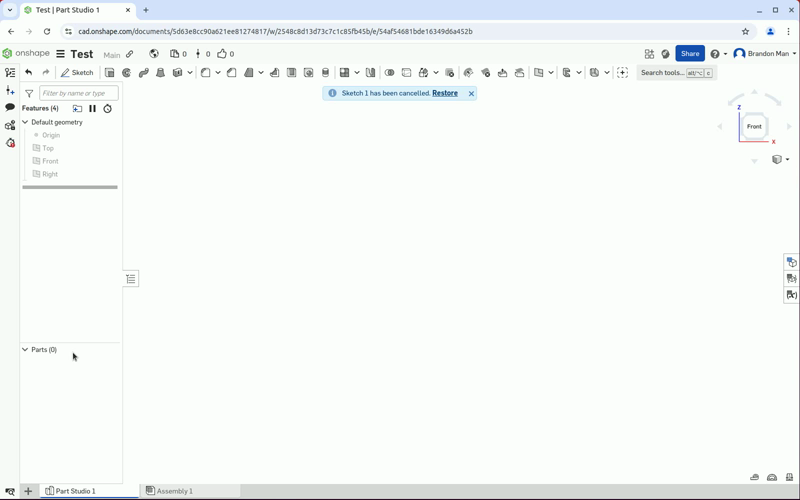
key(shift+y)
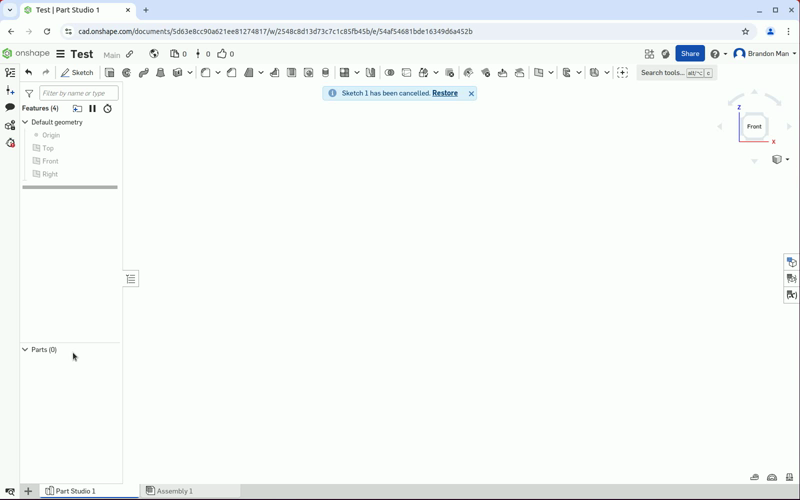
key(shift+s)
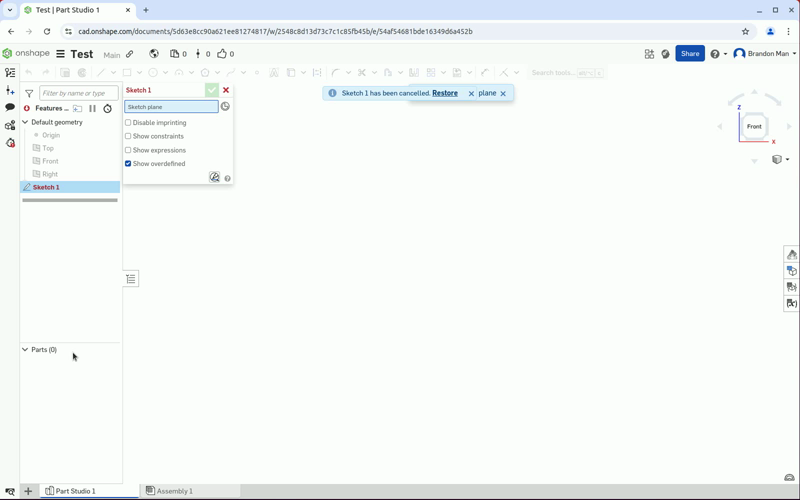
mouse_move(73, 163)
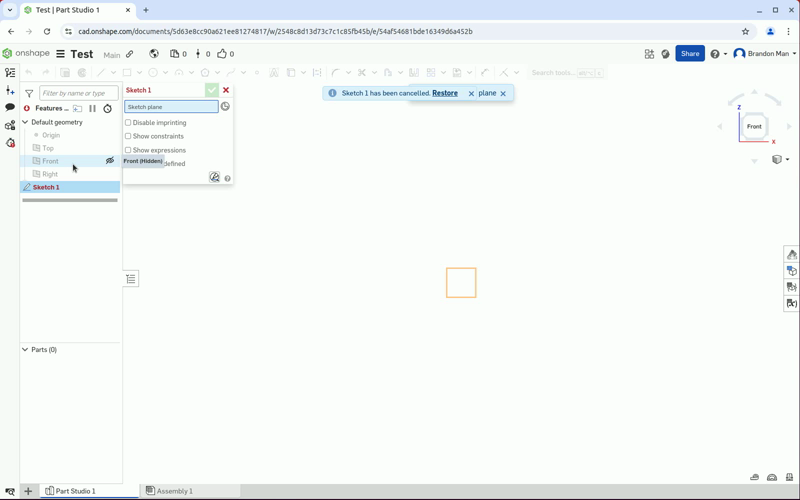
click(73, 163)
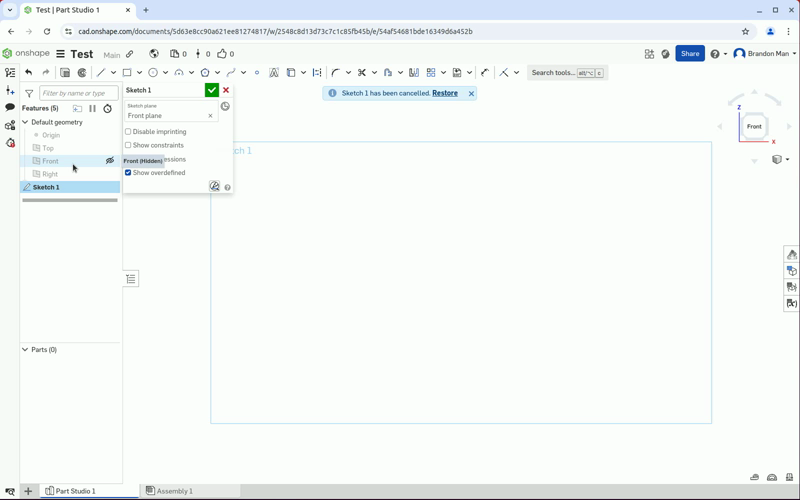
mouse_move(73, 352)
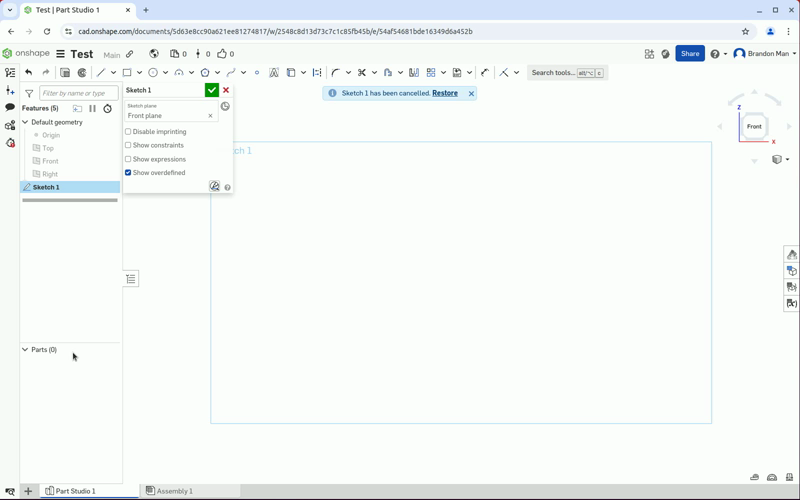
key(y)
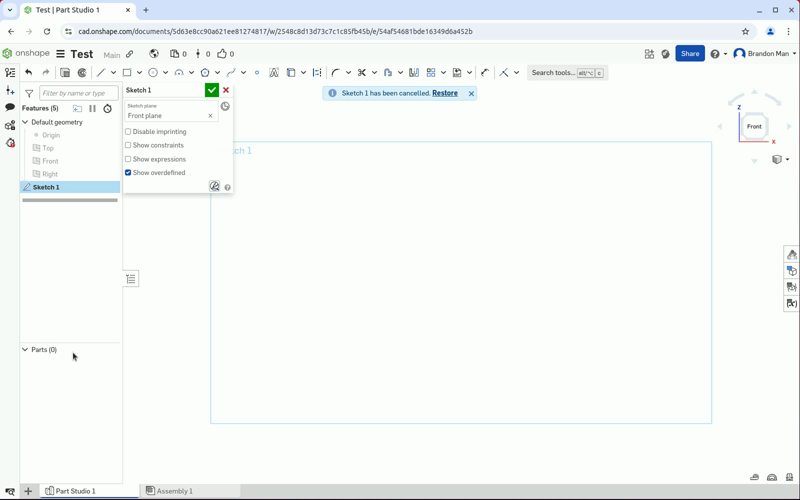
key(l)
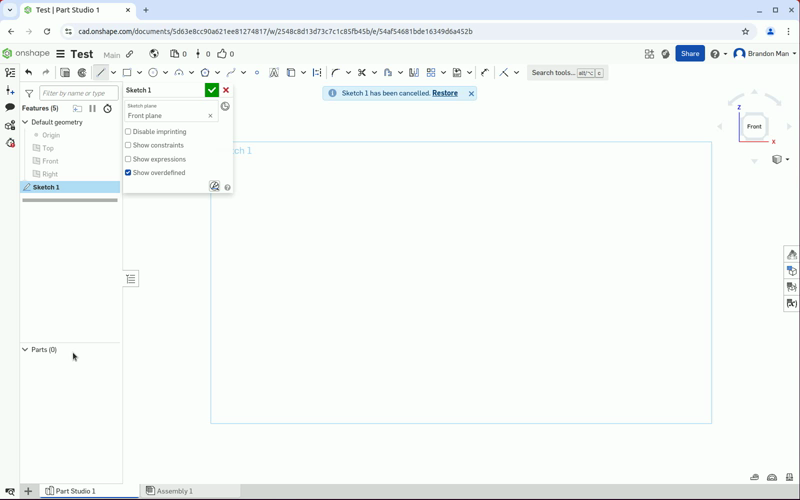
key_down(shift)
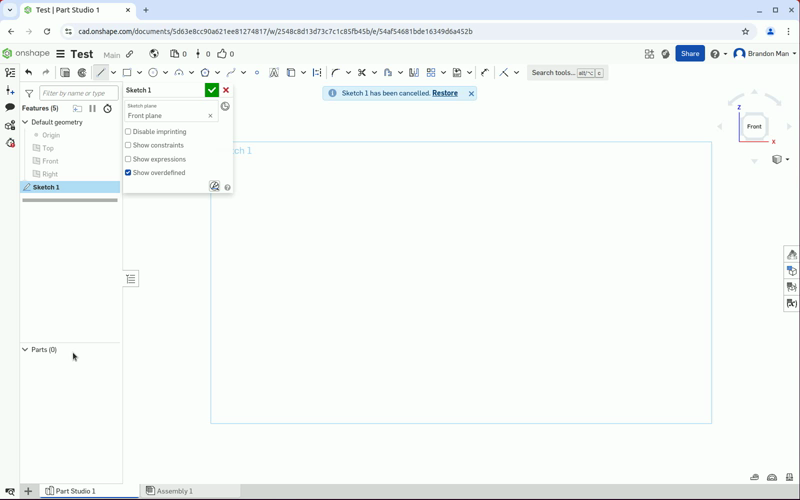
mouse_move(460, 282)
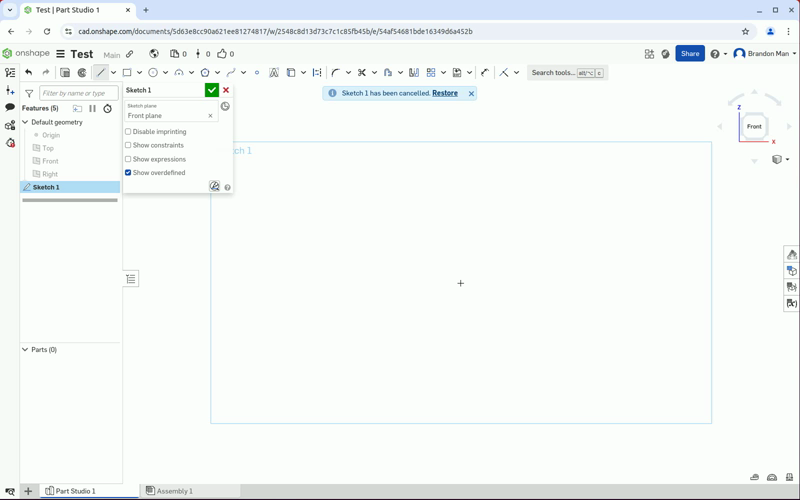
click(460, 282)
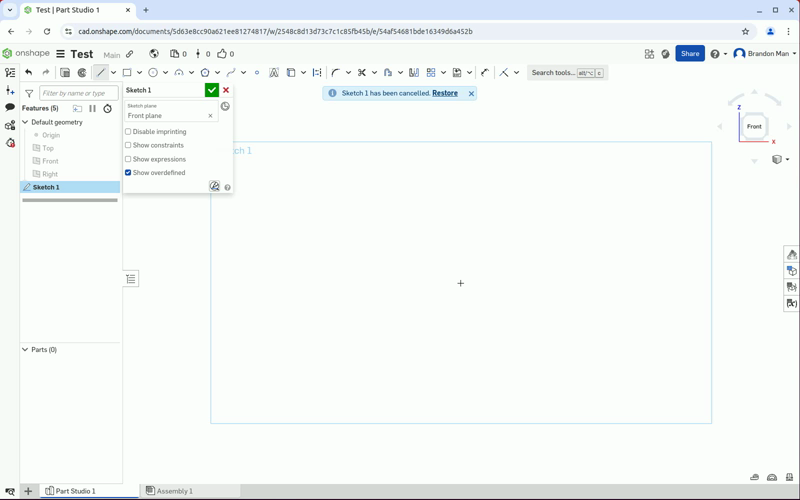
key_up(shift)
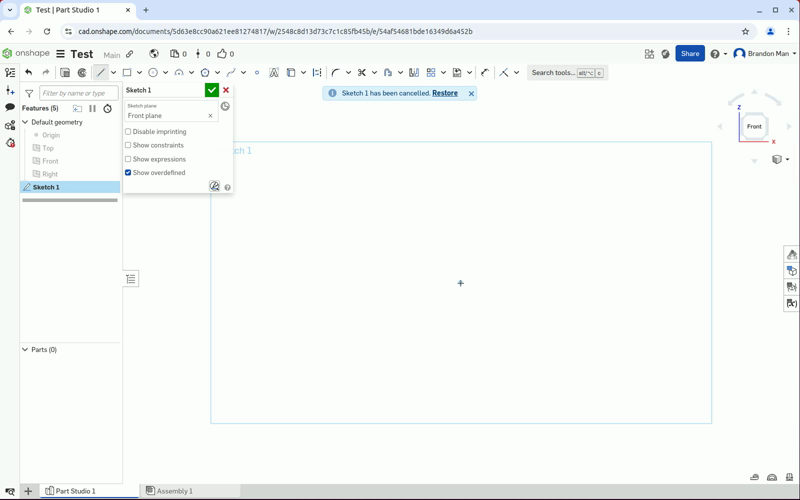
key_down(shift)
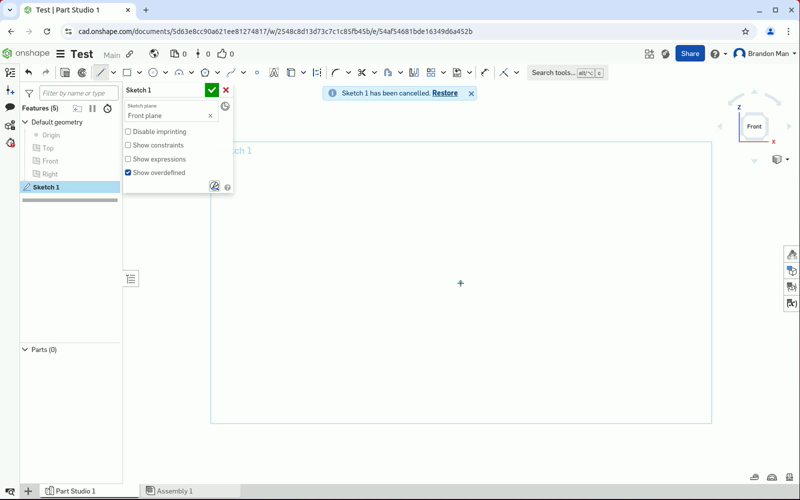
mouse_move(490, 282)
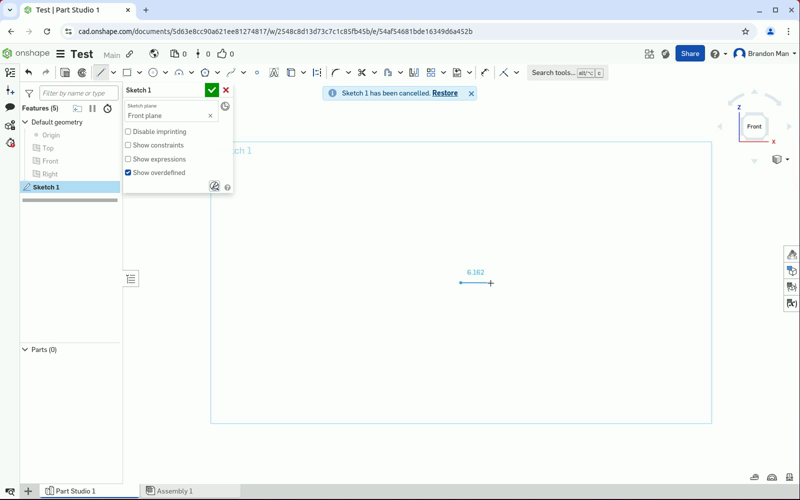
mouse_move(502, 282)
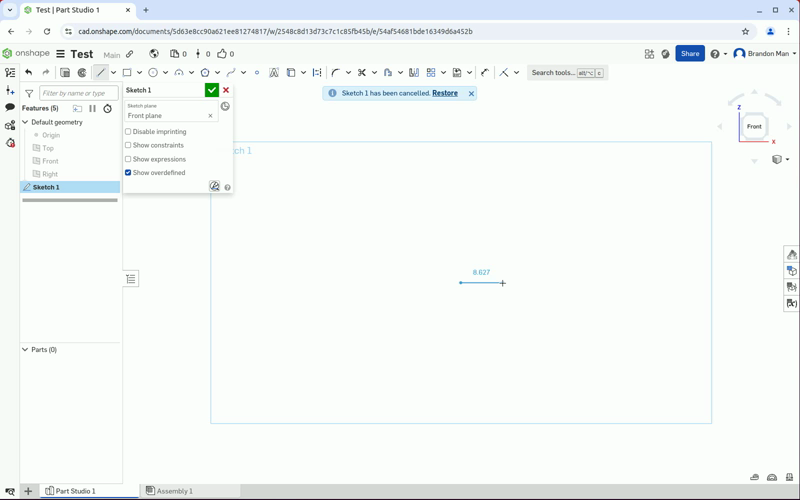
click(502, 282)
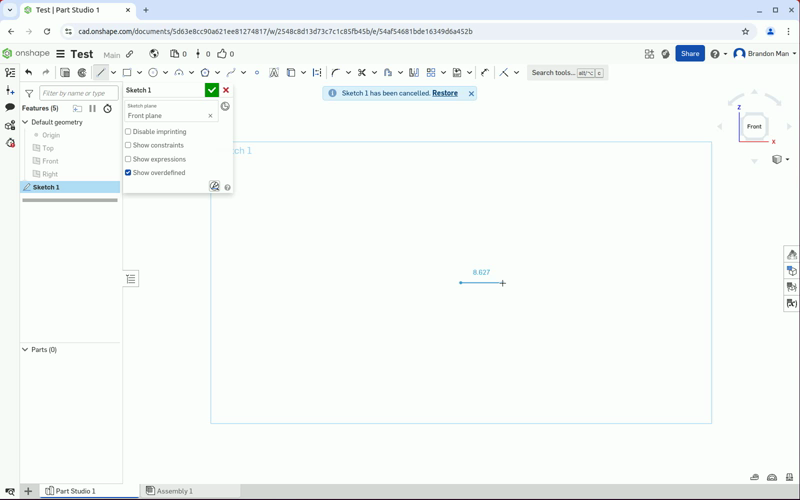
key_up(shift)
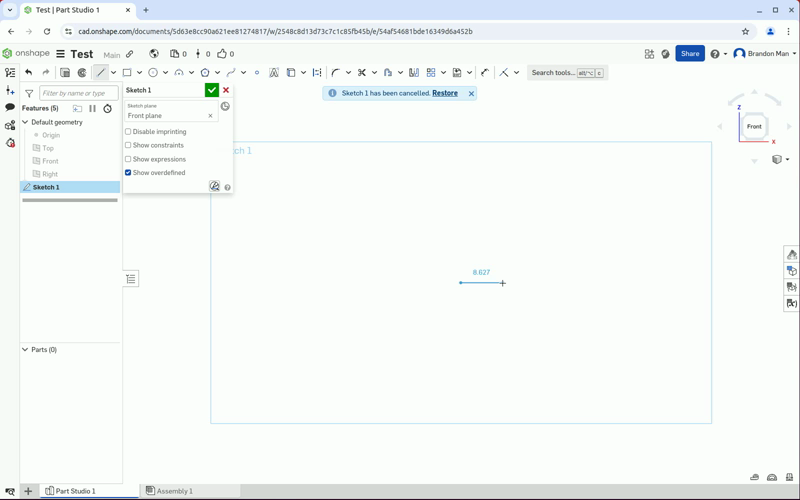
key_down(shift)
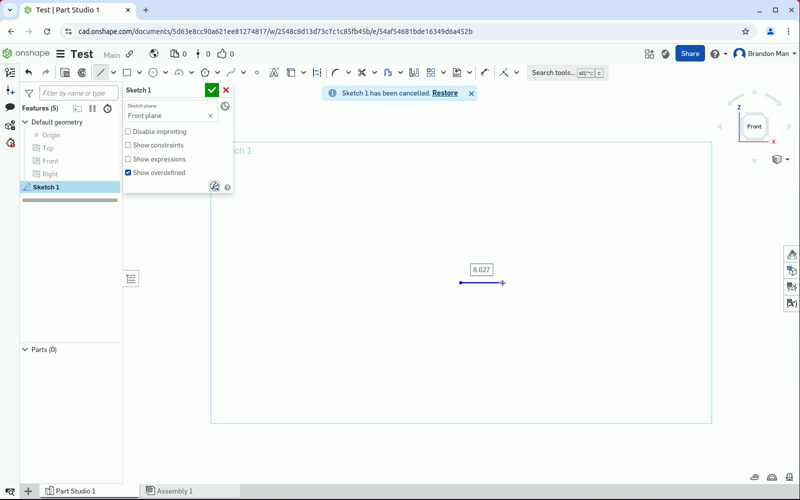
mouse_move(502, 200)
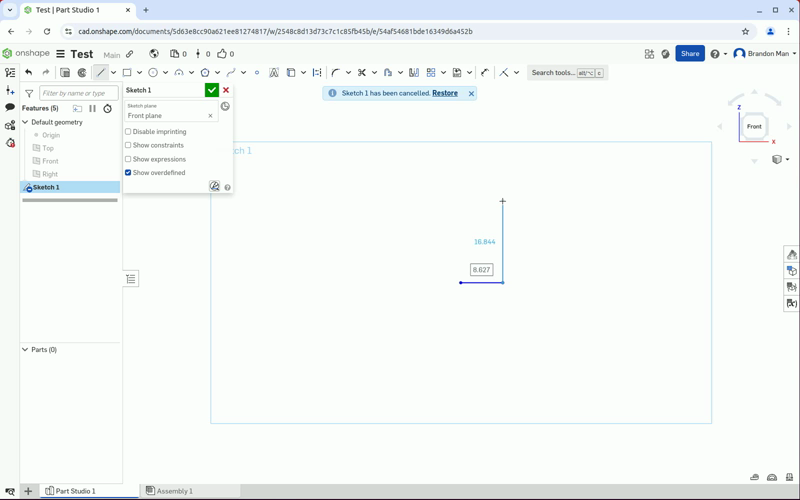
click(502, 200)
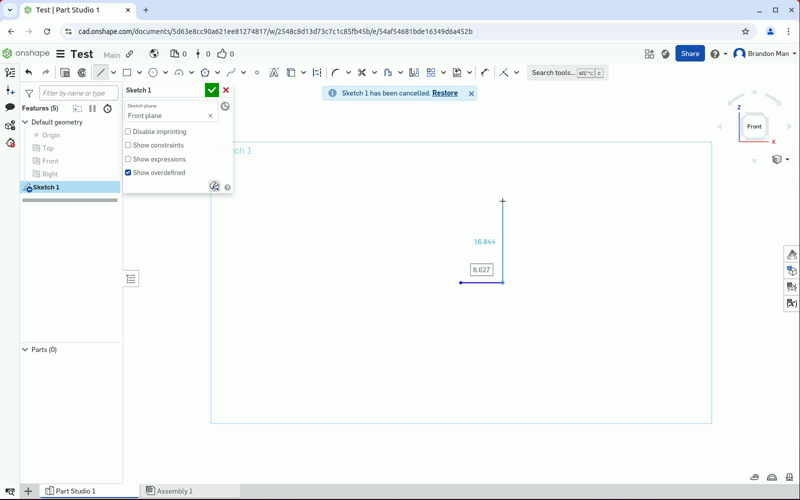
key_up(shift)
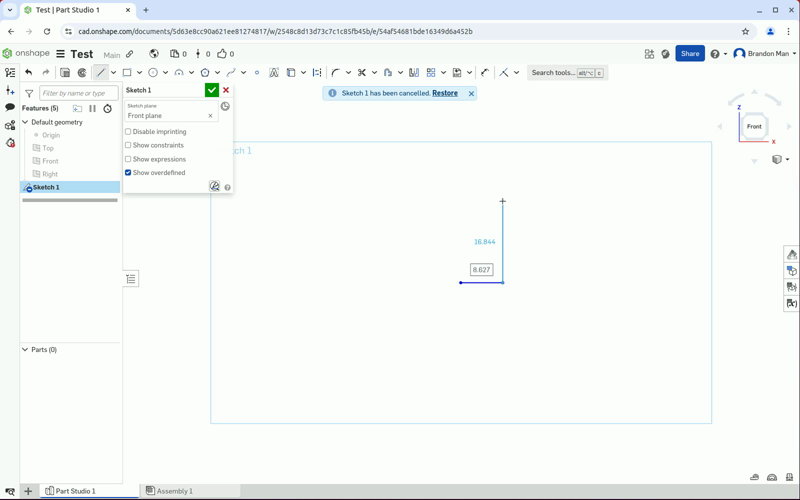
key_down(shift)
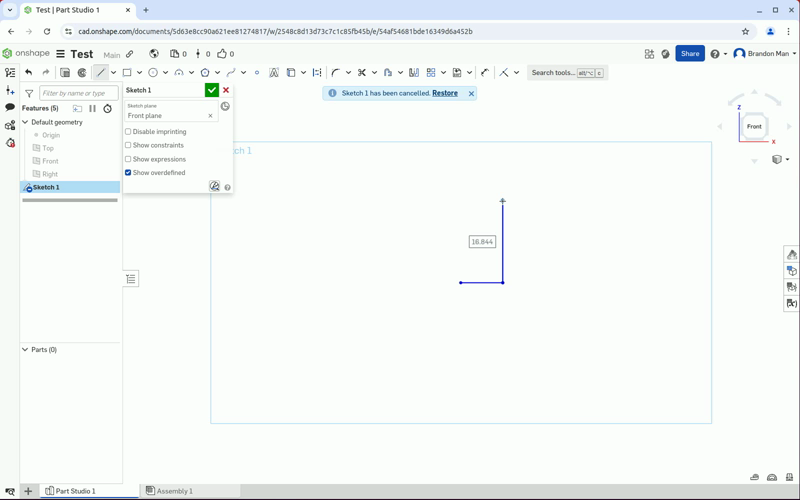
mouse_move(532, 200)
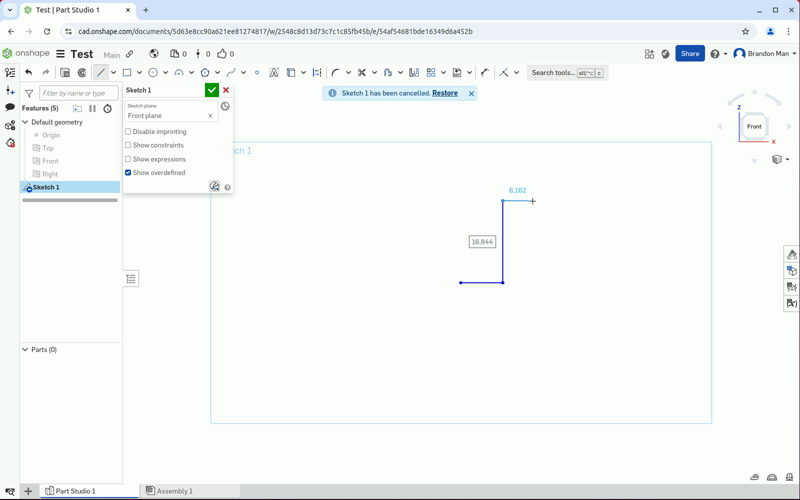
mouse_move(460, 200)
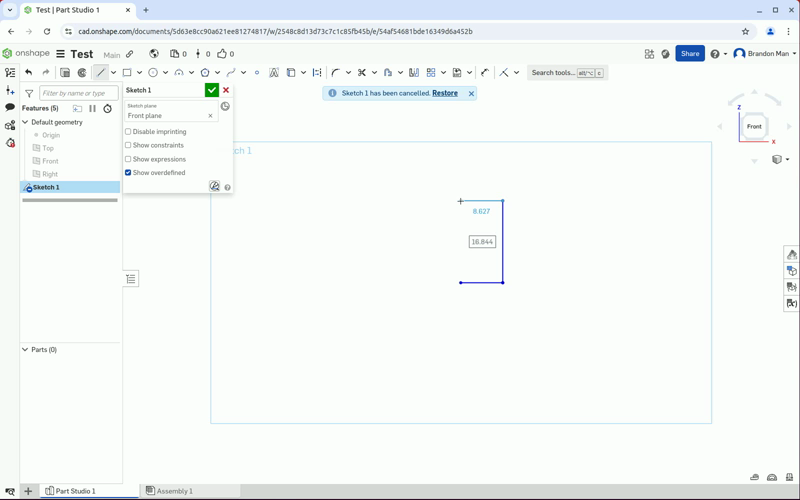
click(460, 200)
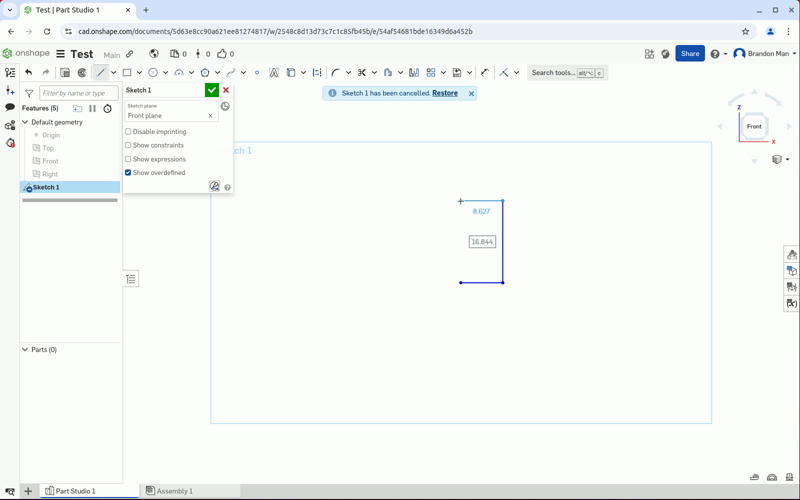
key_up(shift)
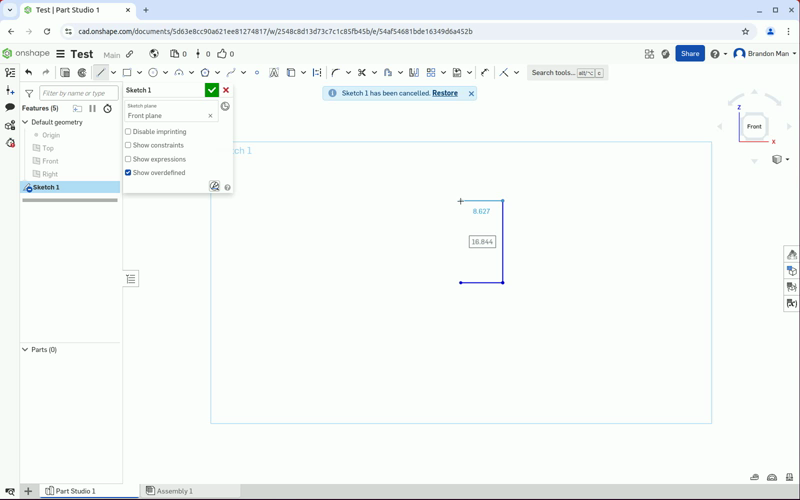
key_down(shift)
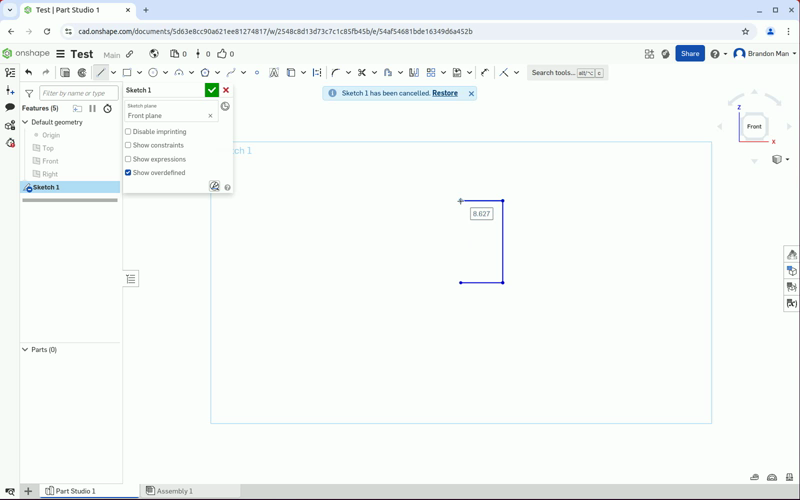
mouse_move(460, 282)
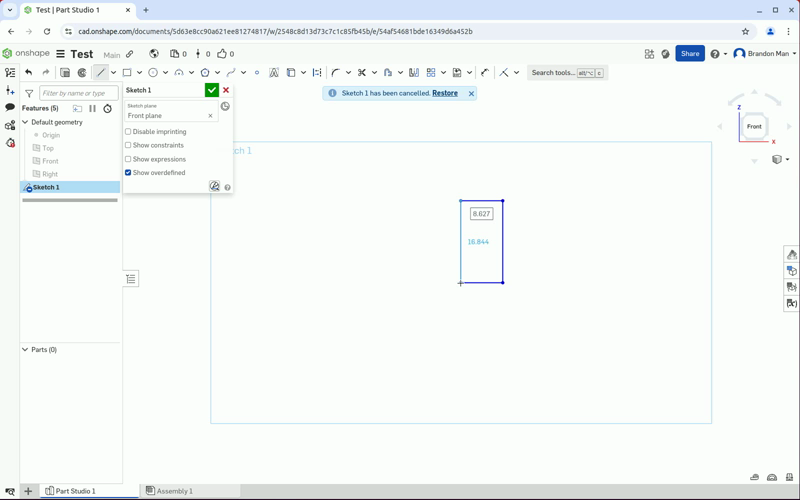
key_up(shift)
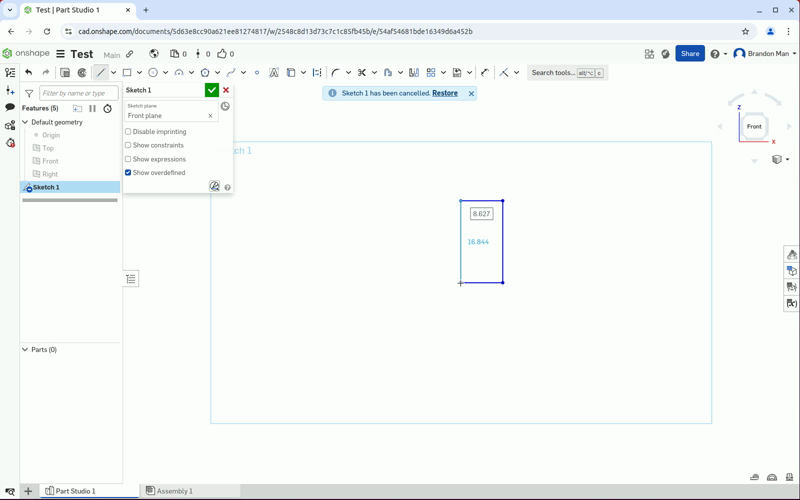
click(460, 282)
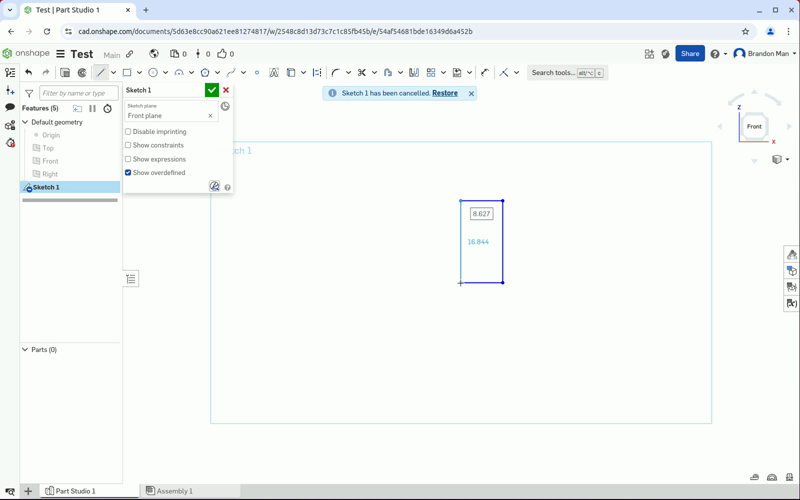
key(esc)
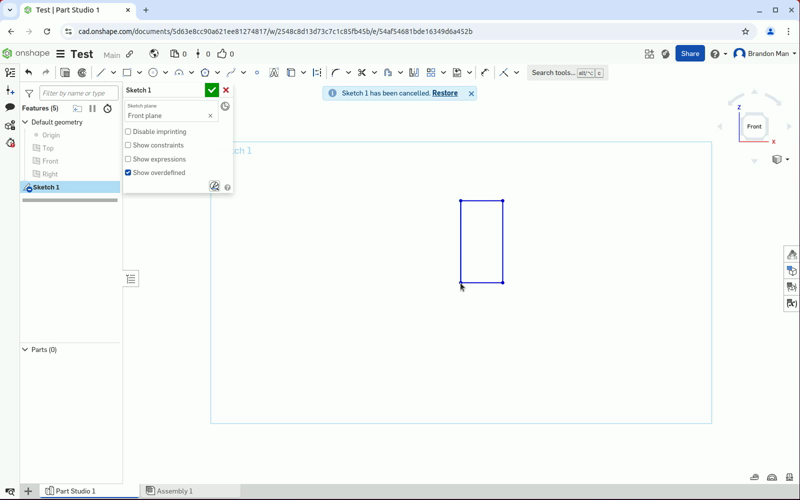
mouse_move(486, 248)
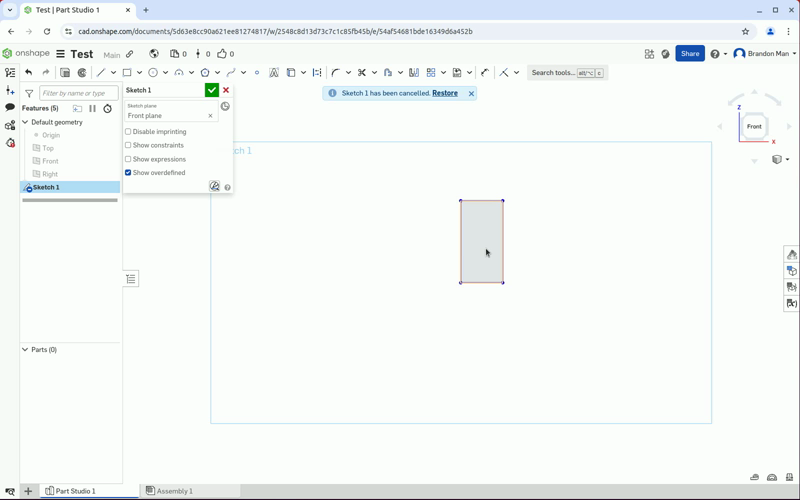
click(486, 248)
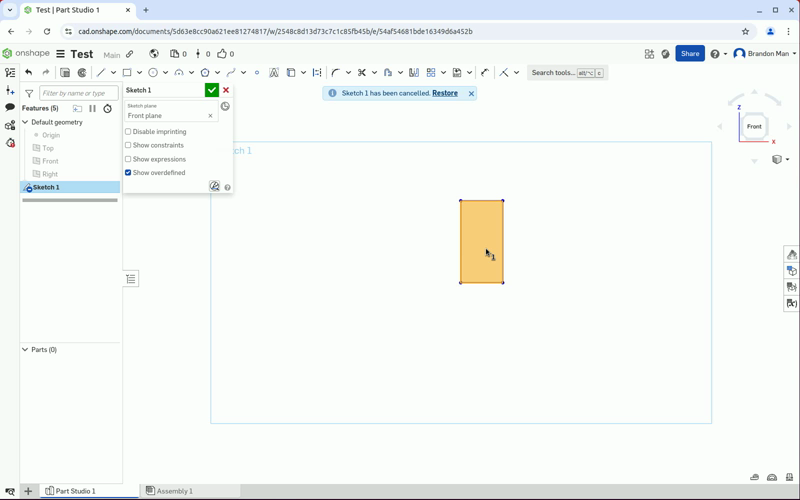
mouse_move(73, 352)
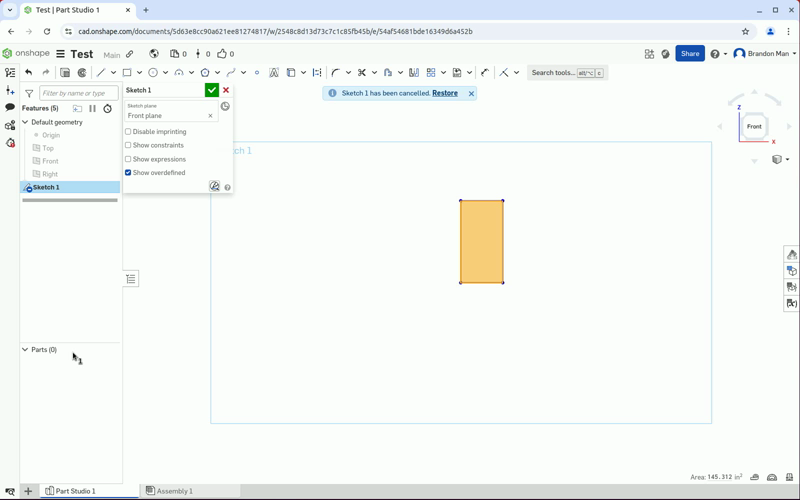
key(shift+y)
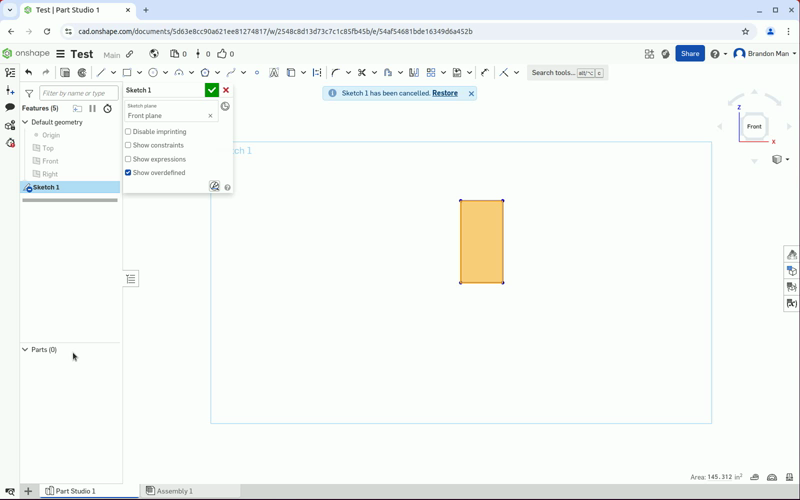
key(shift+e)
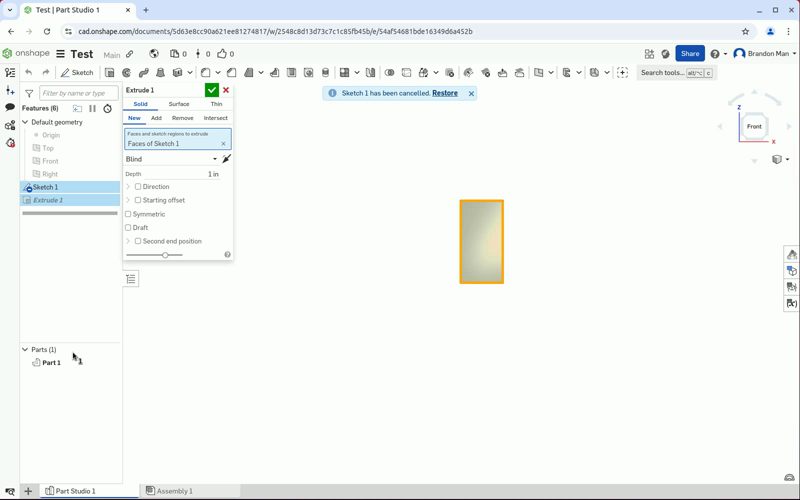
mouse_move(143, 106)
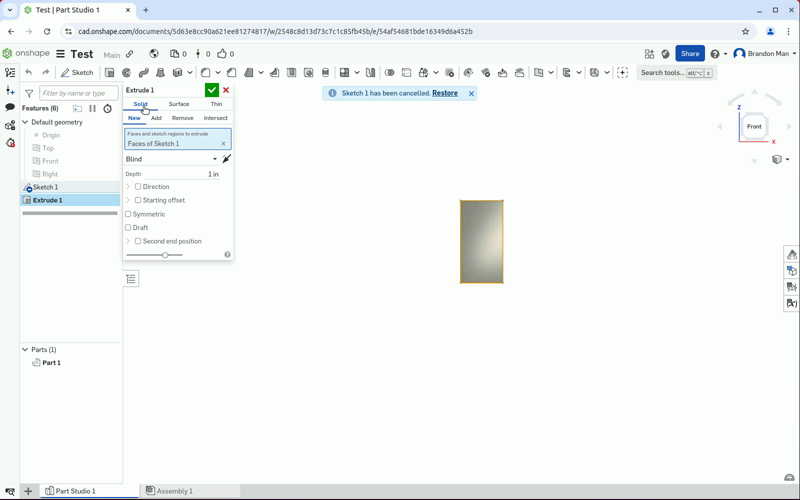
click(143, 106)
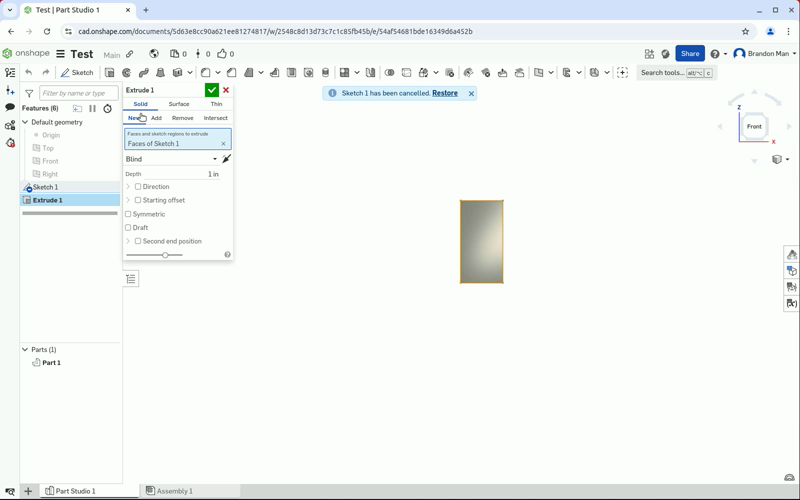
mouse_move(137, 120)
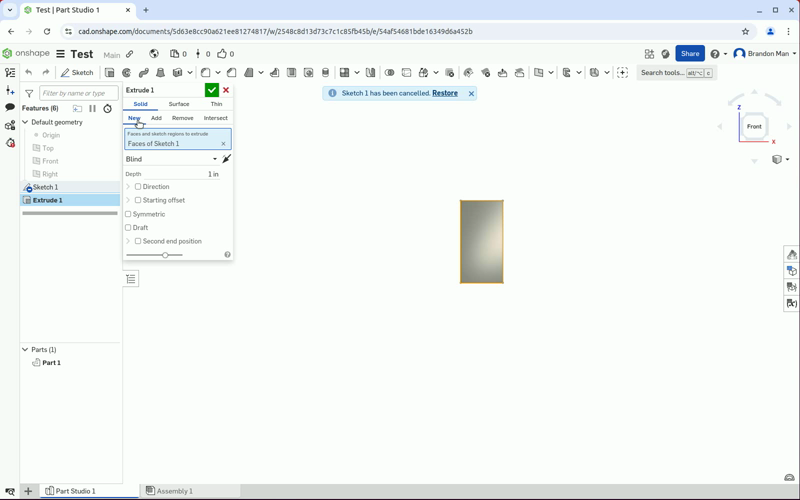
click(137, 120)
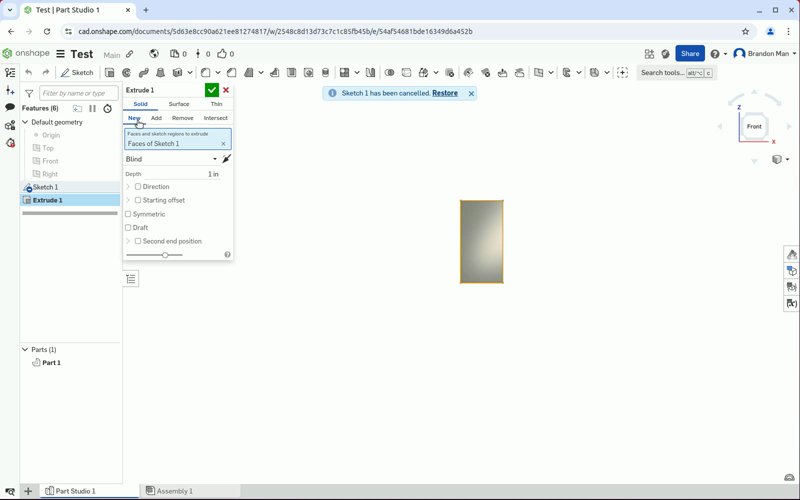
key(tab, 4)
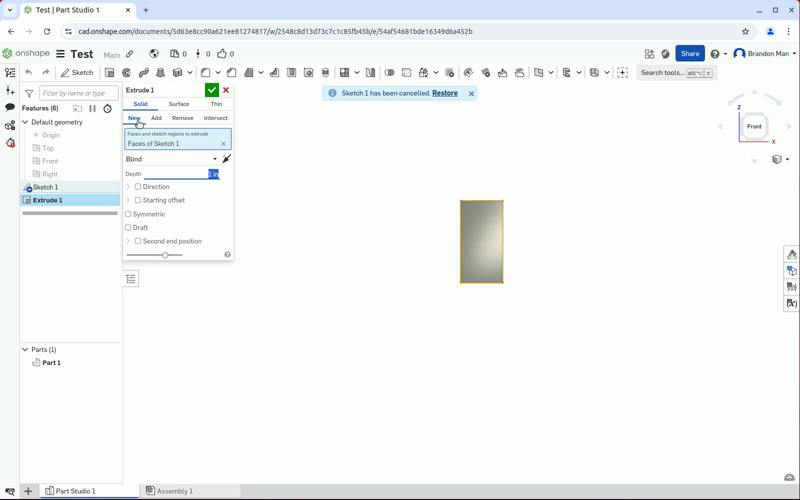
text(16.85)
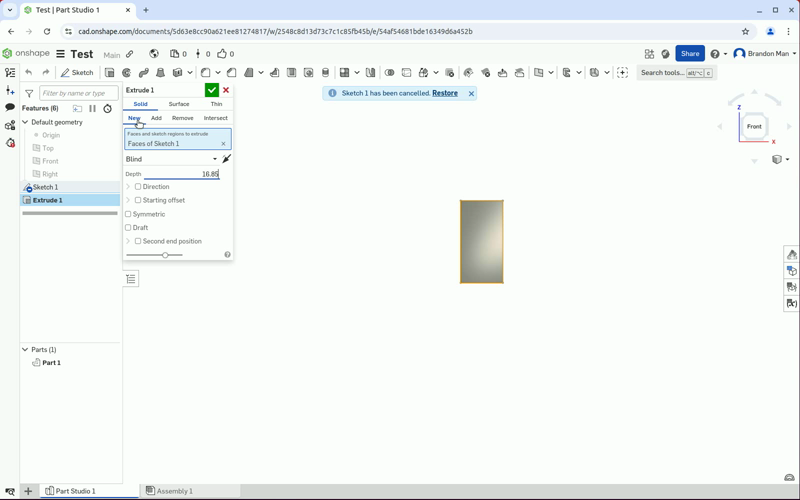
key(tab, 3)
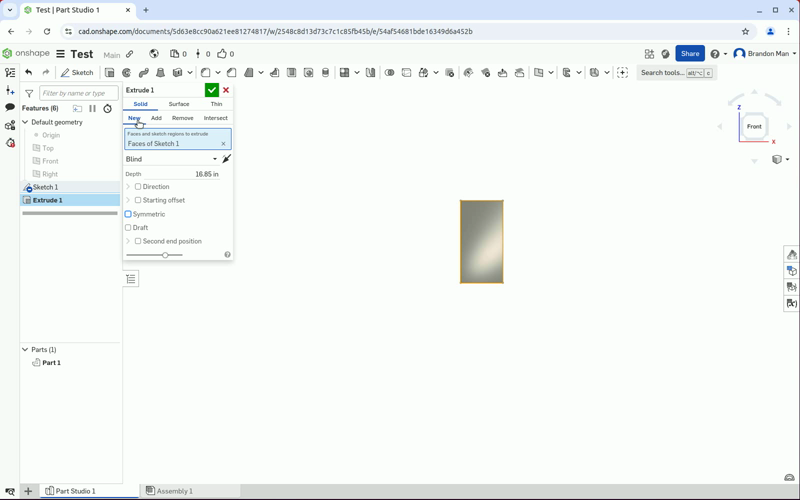
key(space)
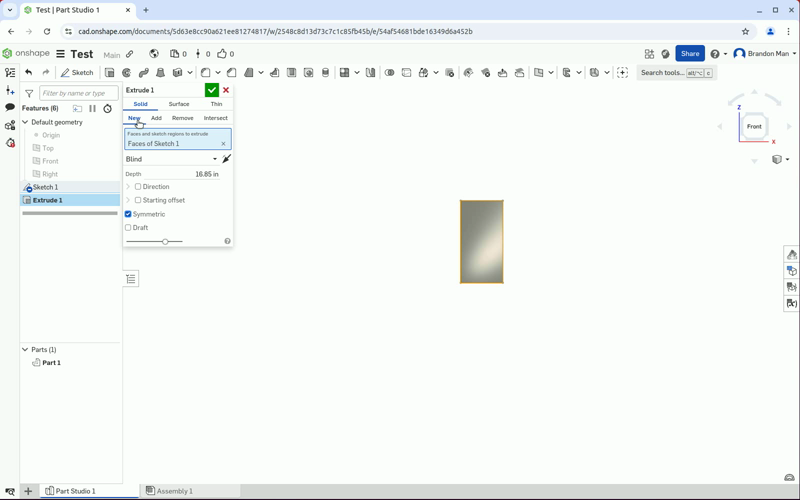
key(enter)
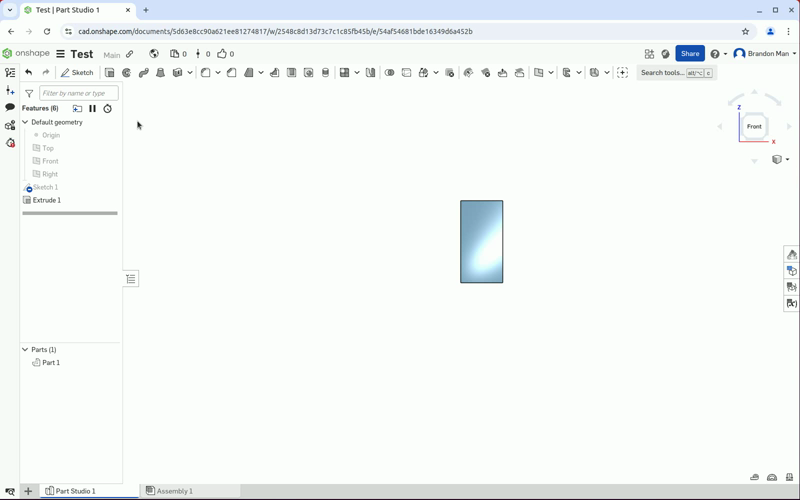
key(shift+h)
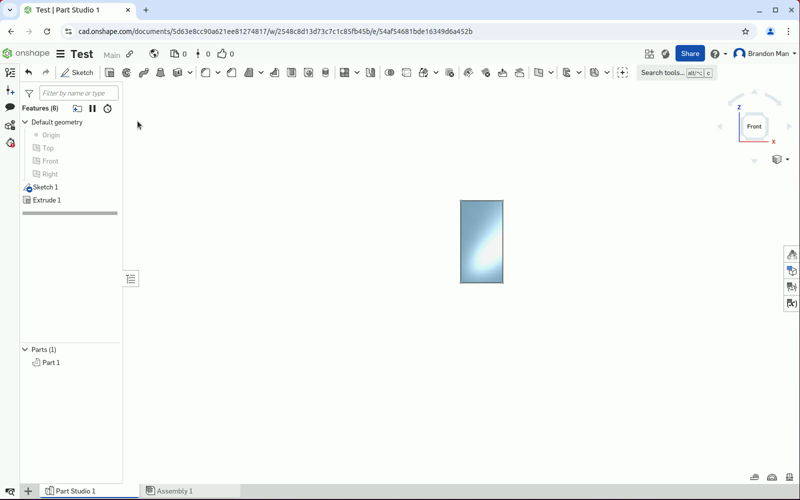
key(shift+h)
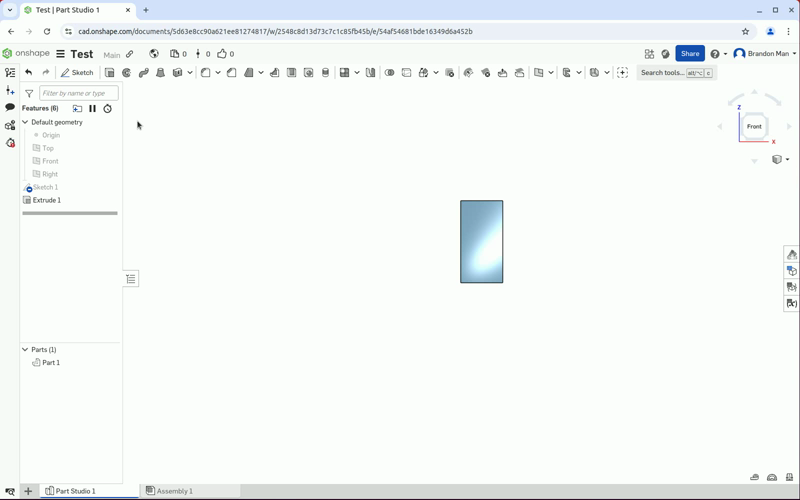
mouse_move(73, 189)
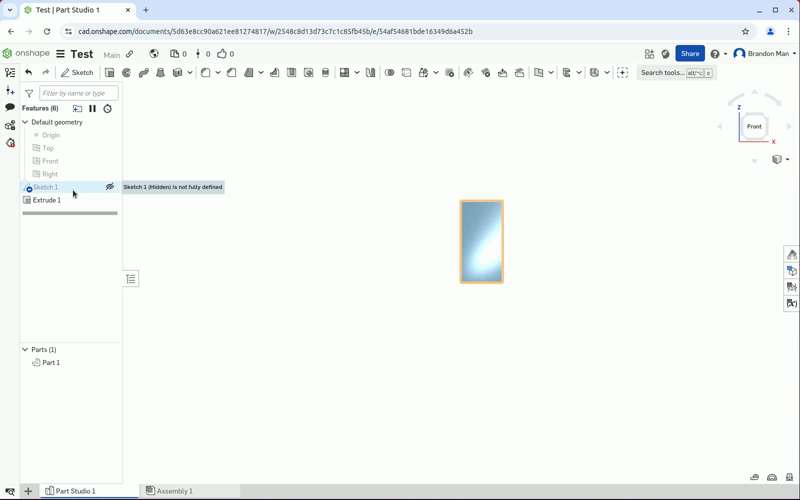
click(73, 189)
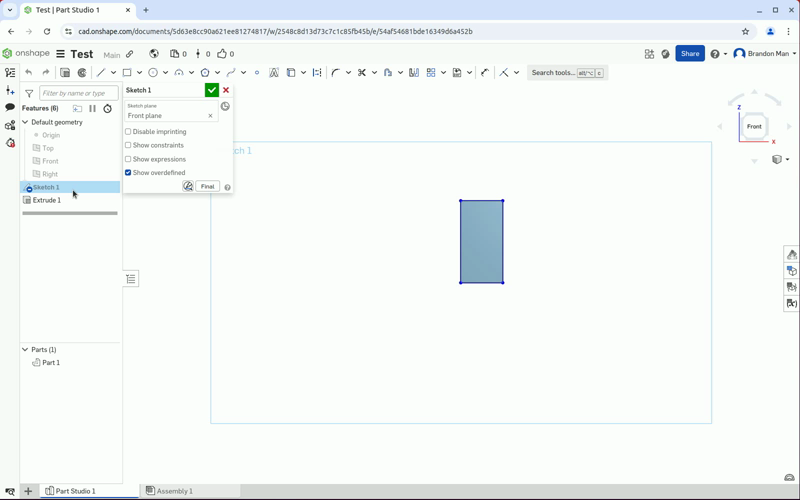
mouse_move(229, 92)
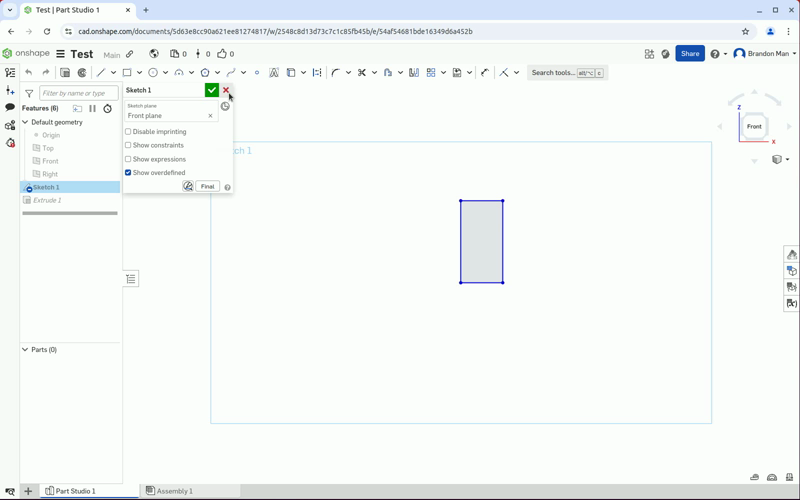
click(229, 92)
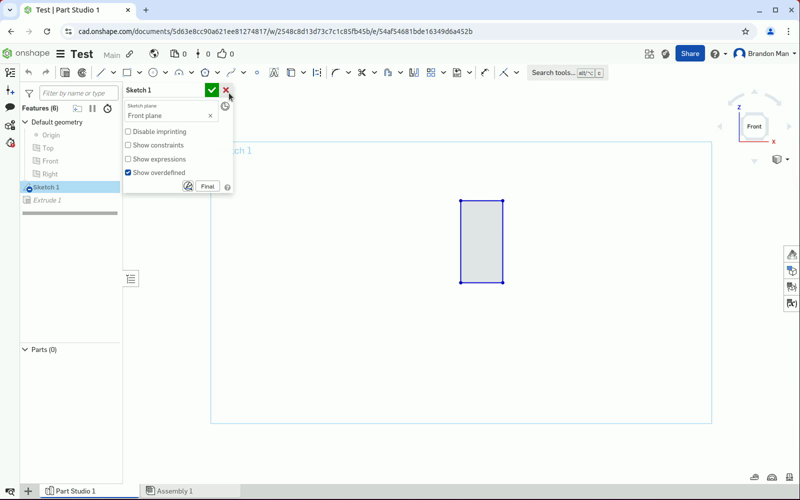
key(shift+s)
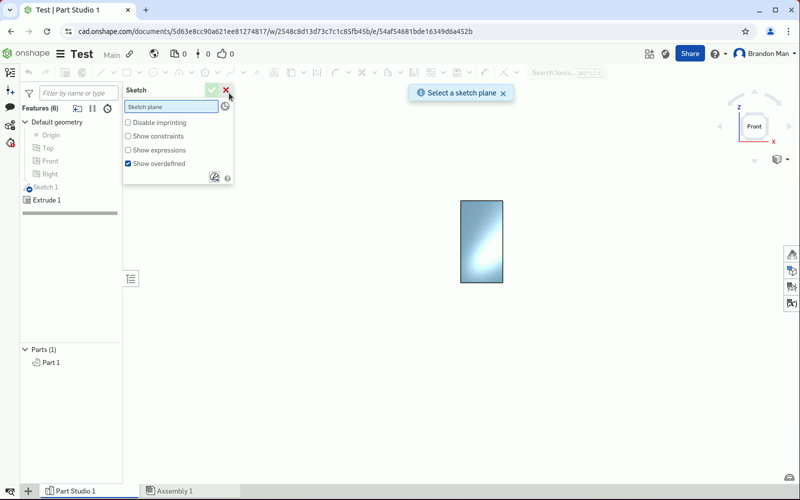
mouse_move(73, 163)
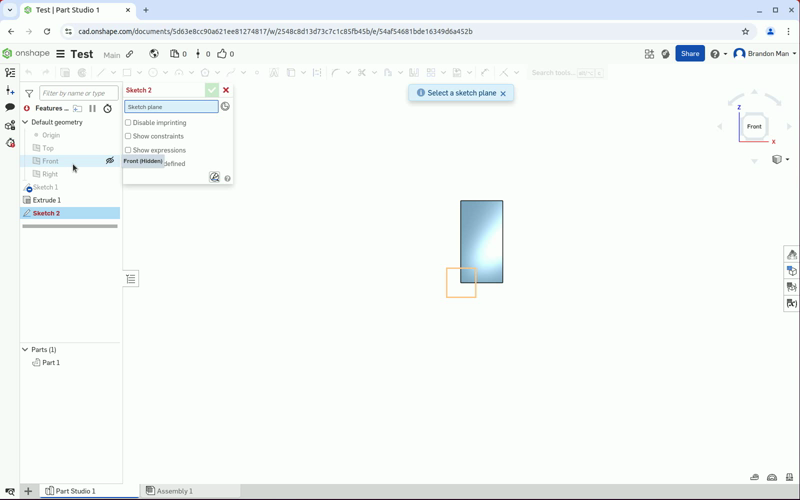
click(73, 163)
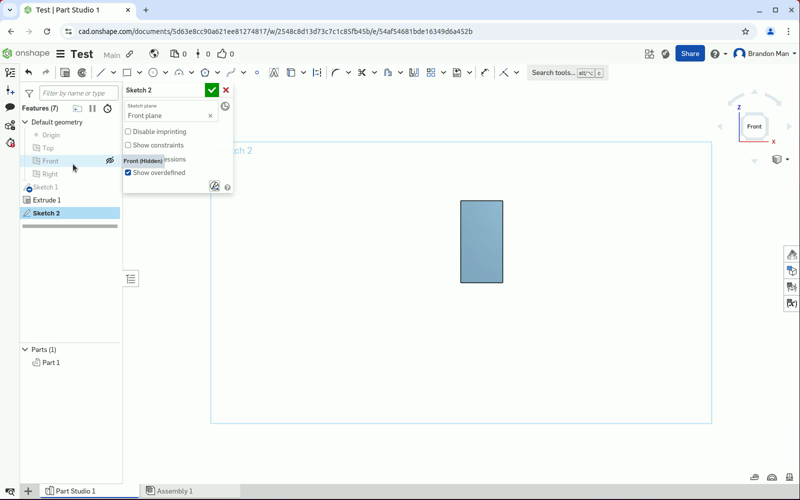
mouse_move(73, 352)
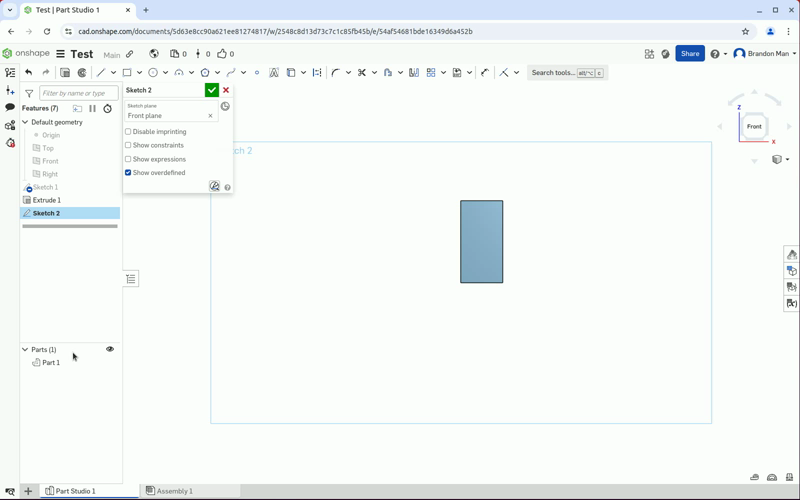
key(y)
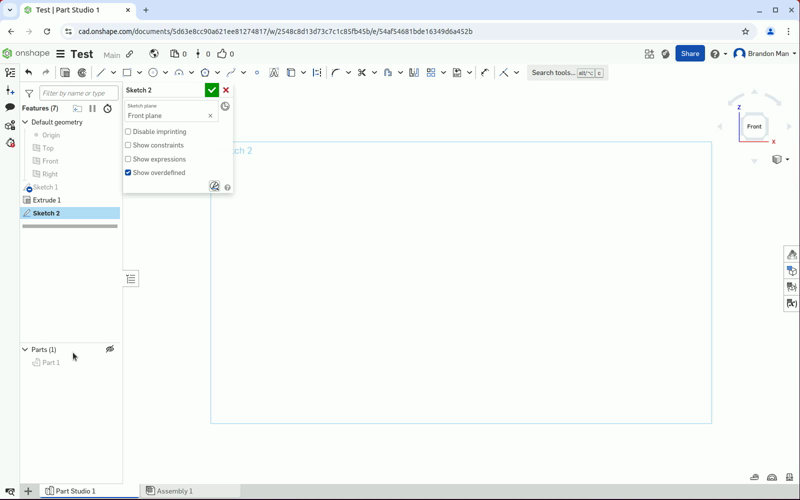
key(c)
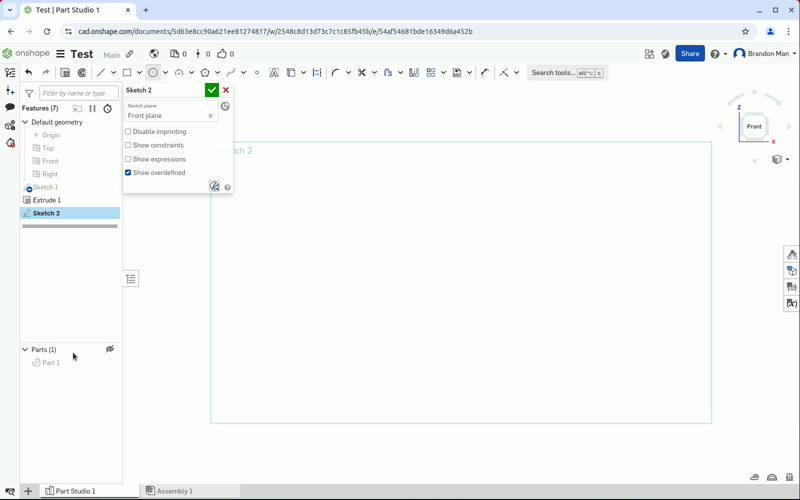
key_down(shift)
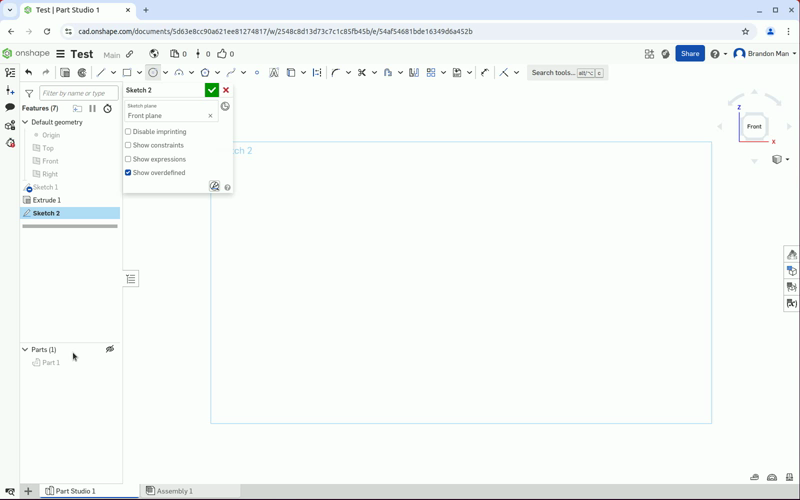
mouse_move(543, 252)
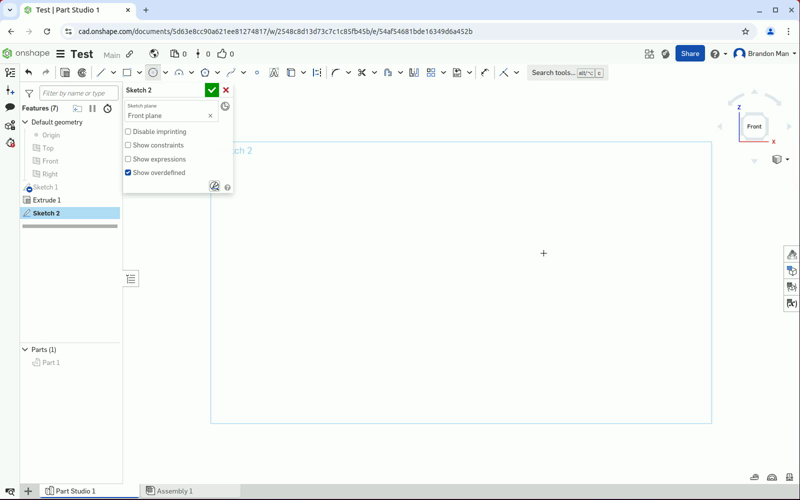
click(543, 252)
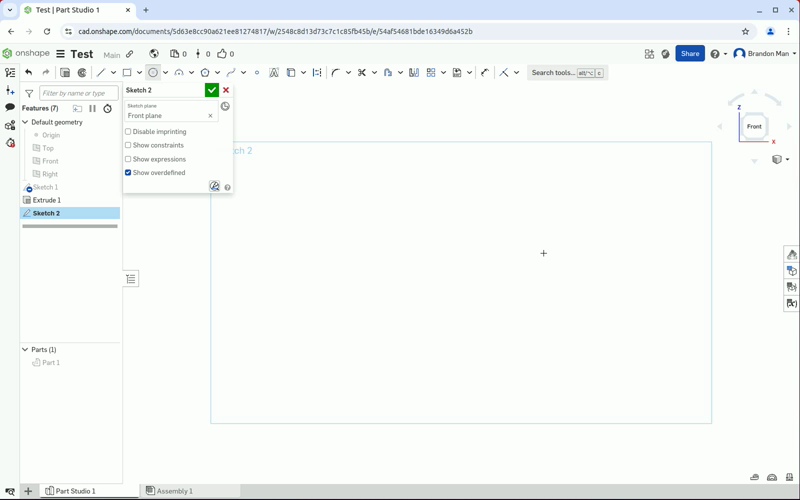
key_up(shift)
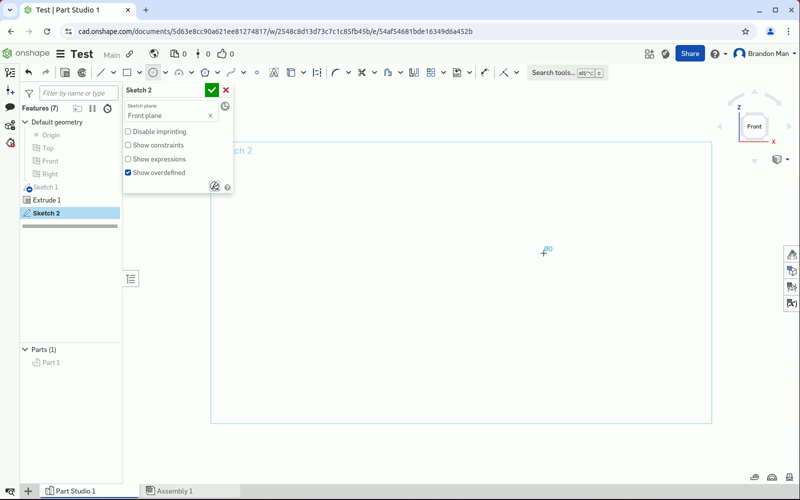
mouse_move(574, 252)
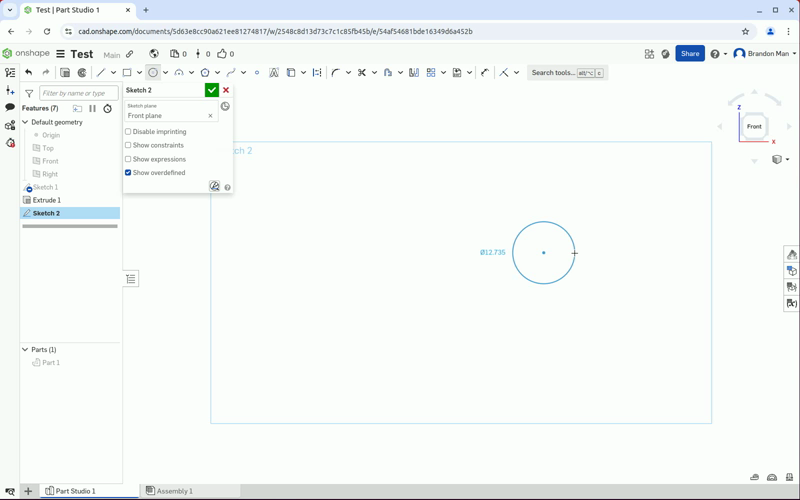
click(574, 252)
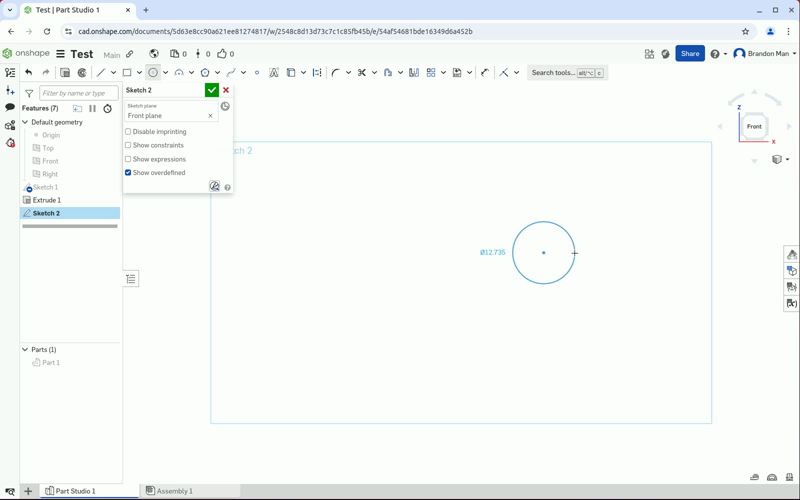
key(esc)
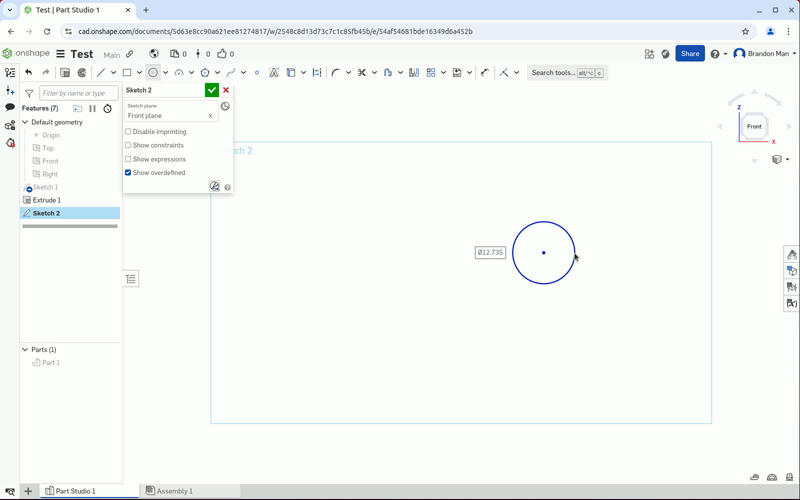
key(c)
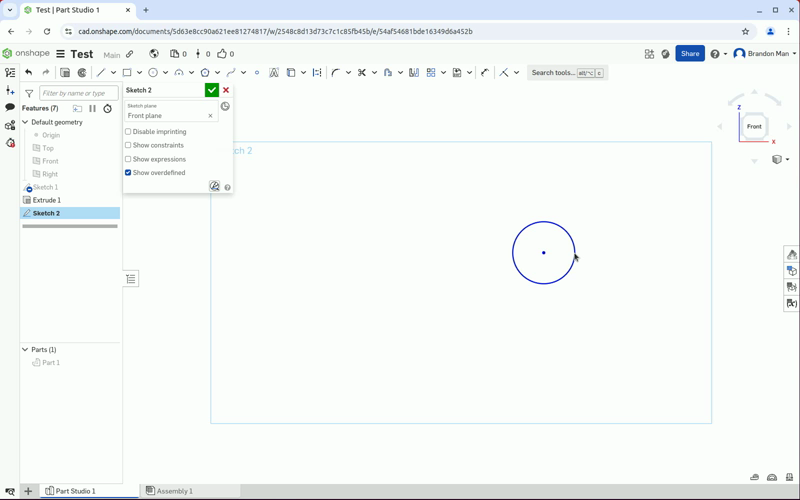
key_down(shift)
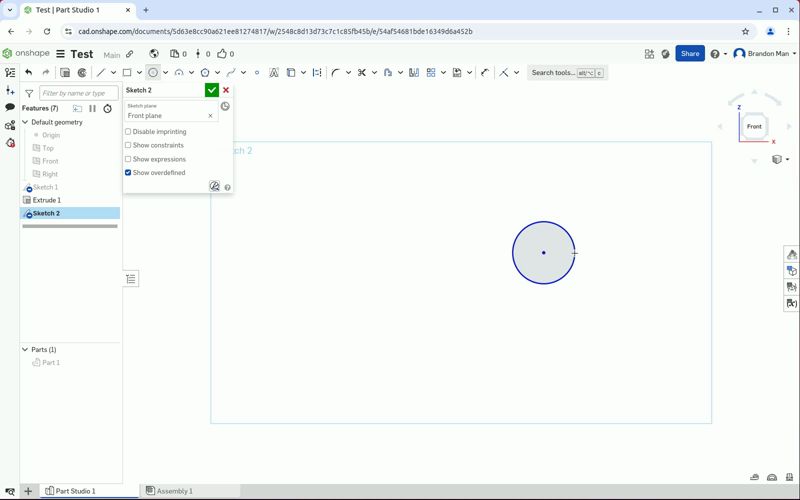
mouse_move(543, 252)
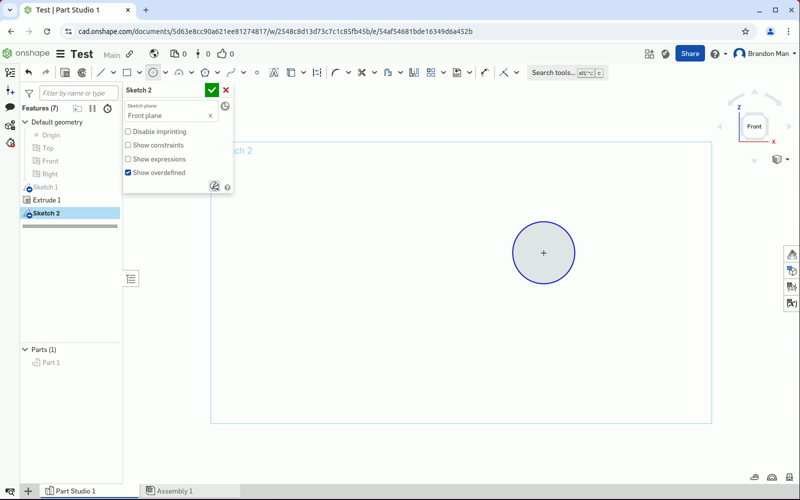
click(543, 252)
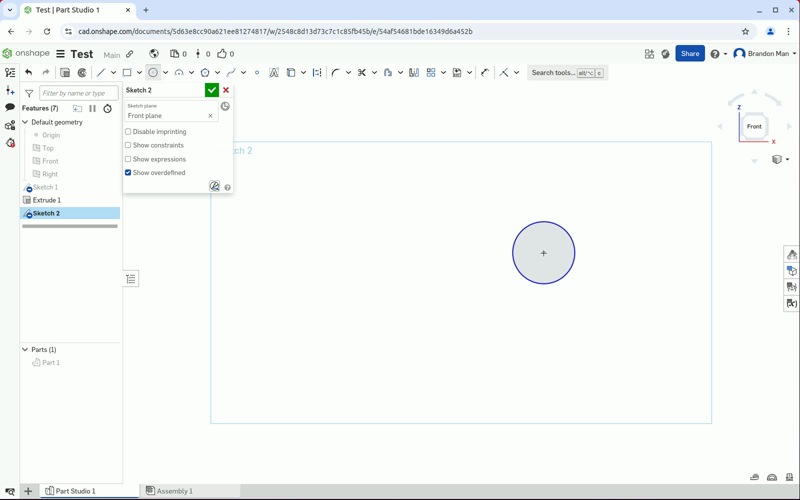
key_up(shift)
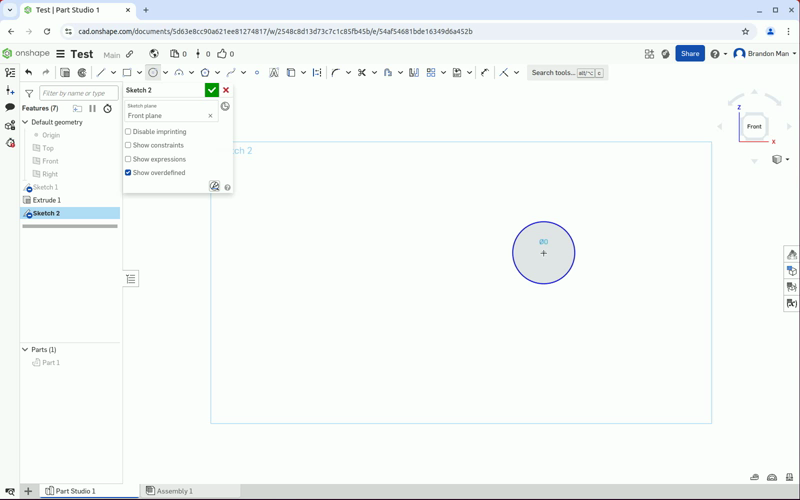
mouse_move(564, 252)
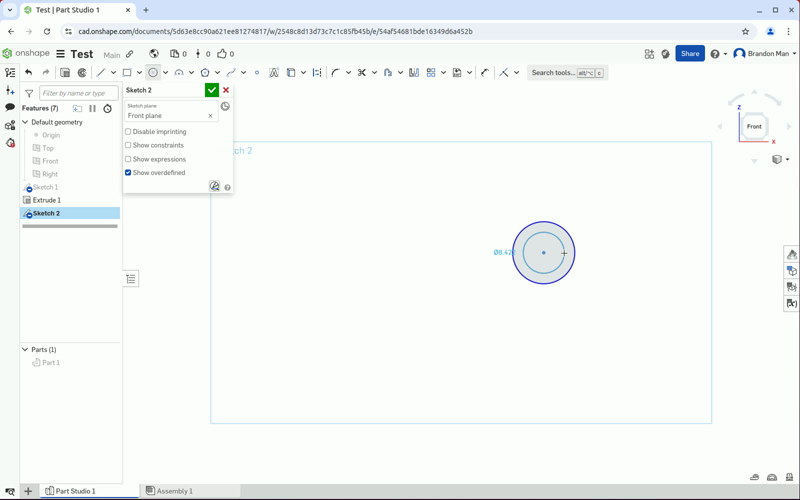
click(564, 252)
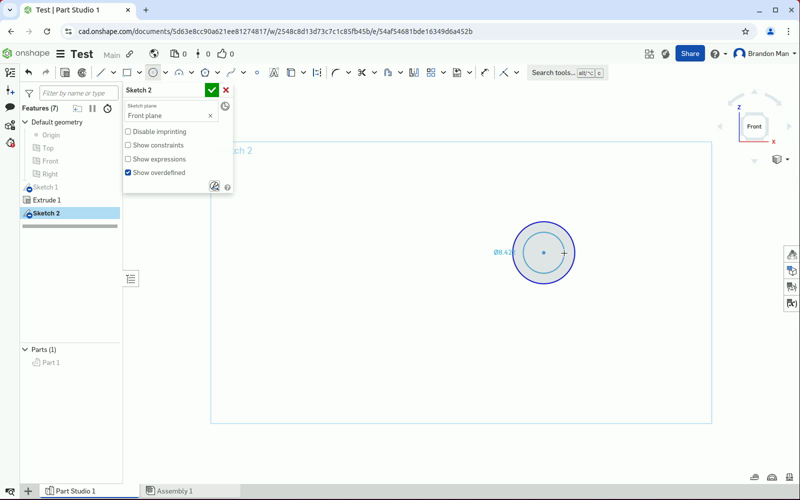
key(esc)
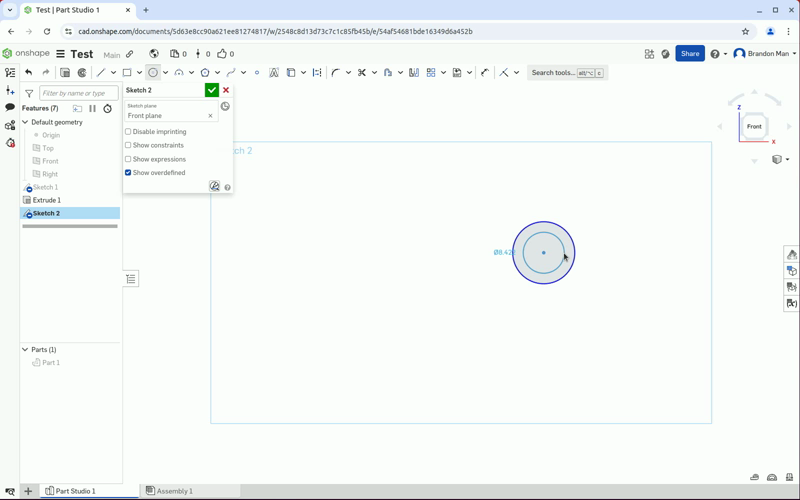
mouse_move(566, 233)
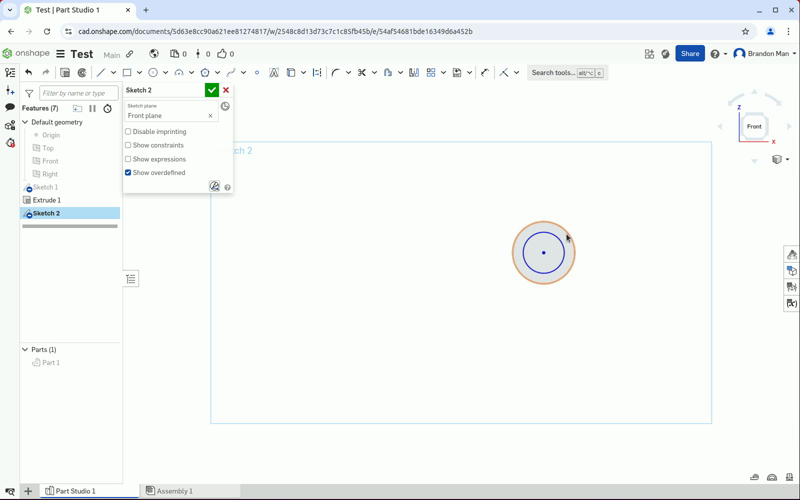
scroll(6)
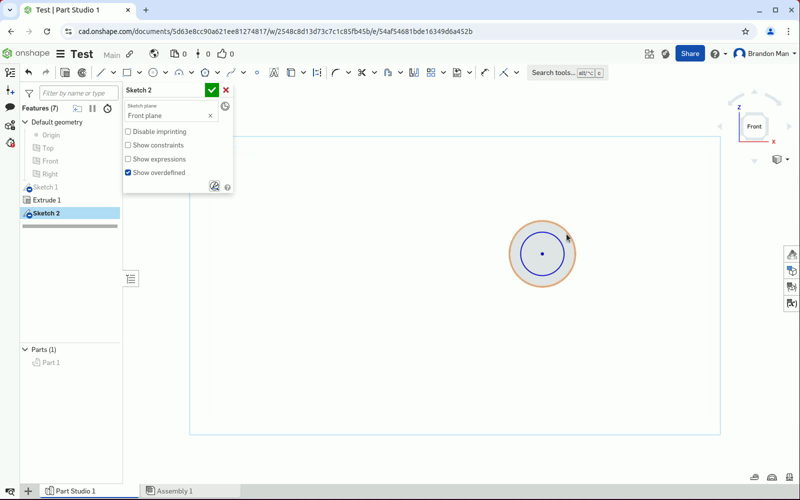
scroll(6)
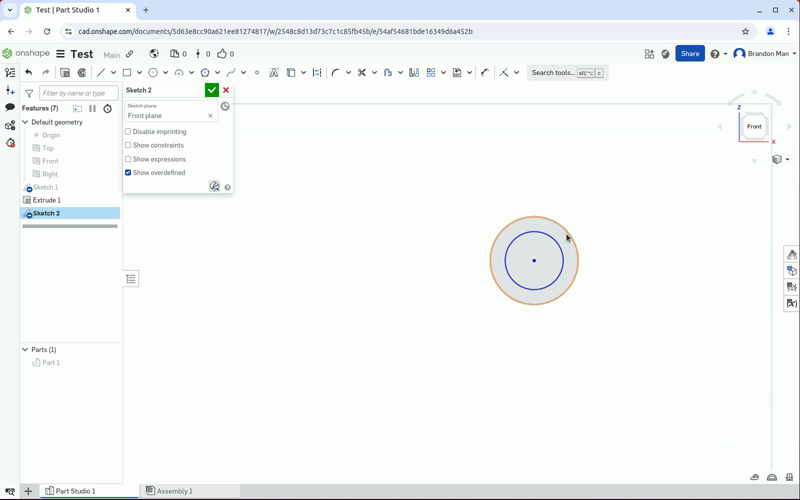
scroll(6)
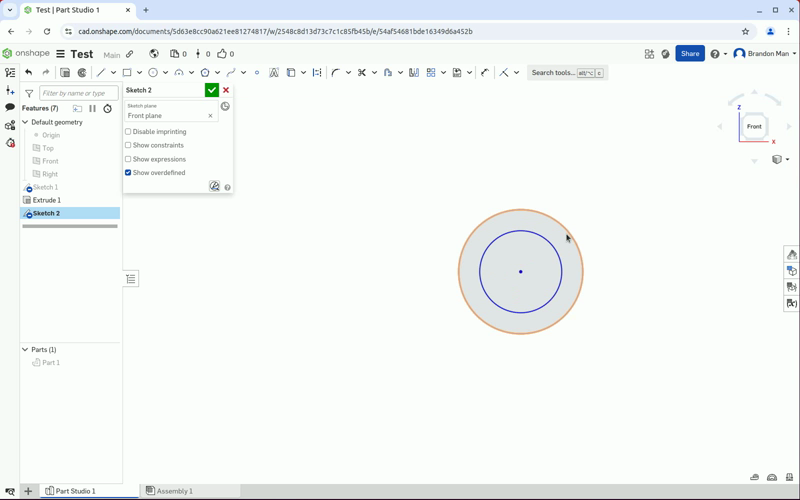
scroll(6)
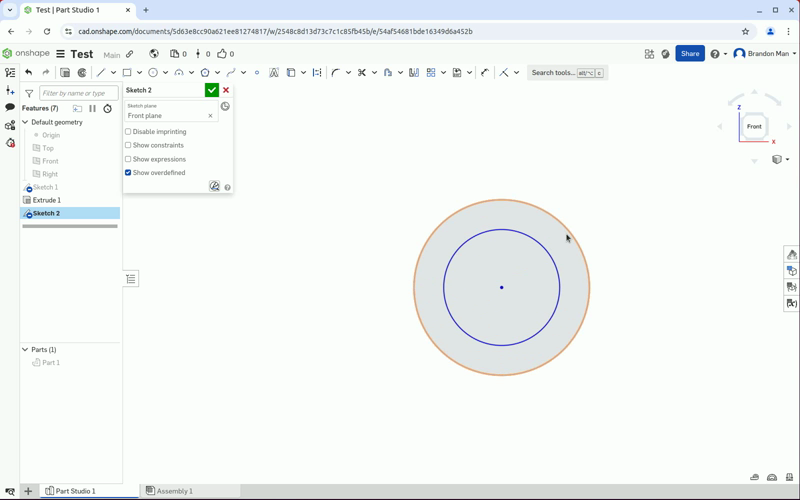
scroll(6)
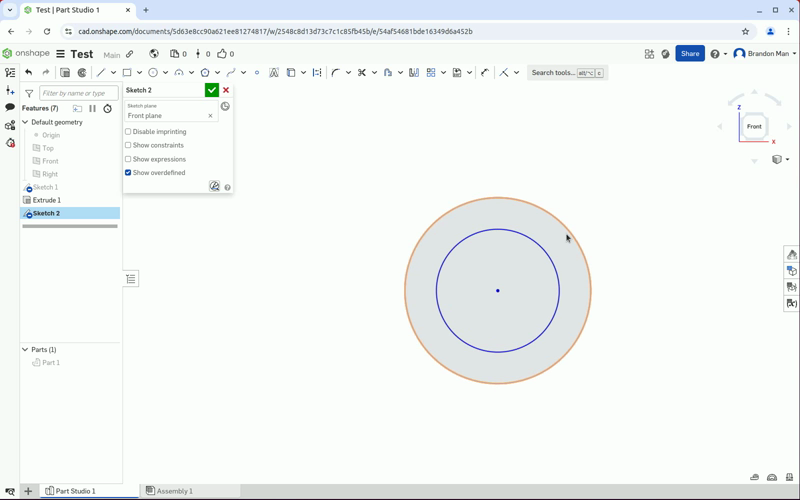
scroll(6)
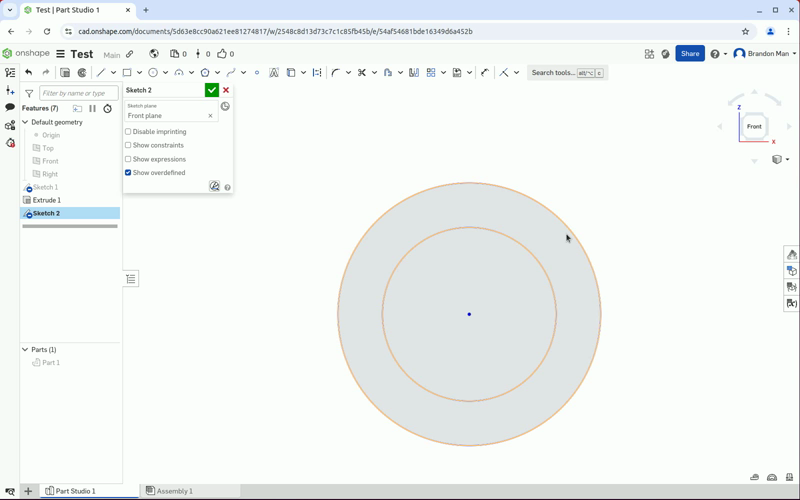
scroll(6)
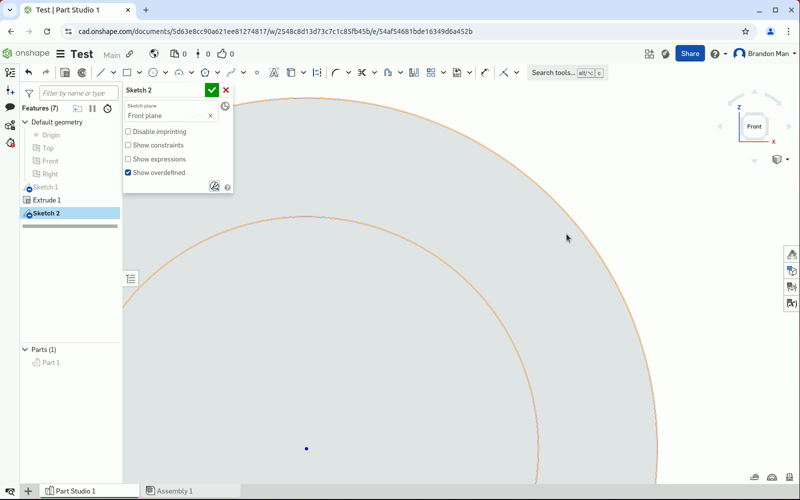
click(566, 233)
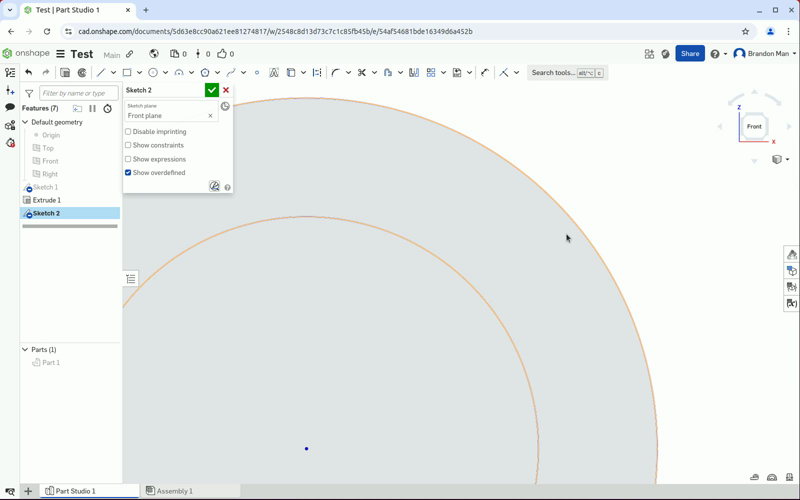
scroll(-6)
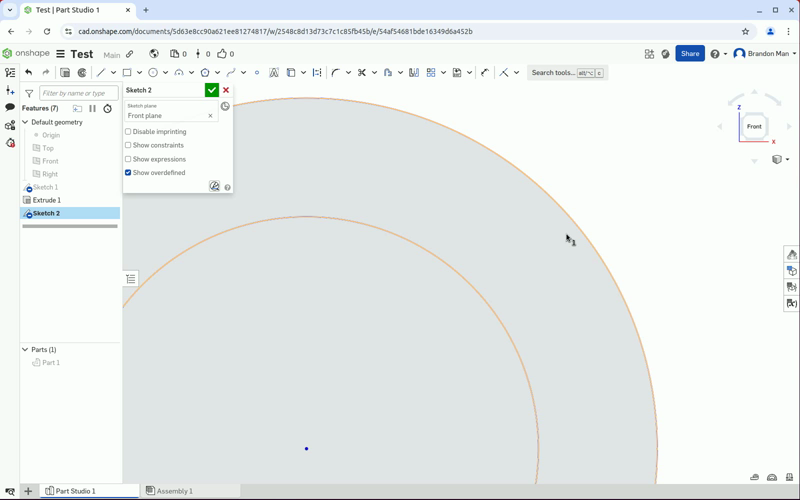
scroll(-6)
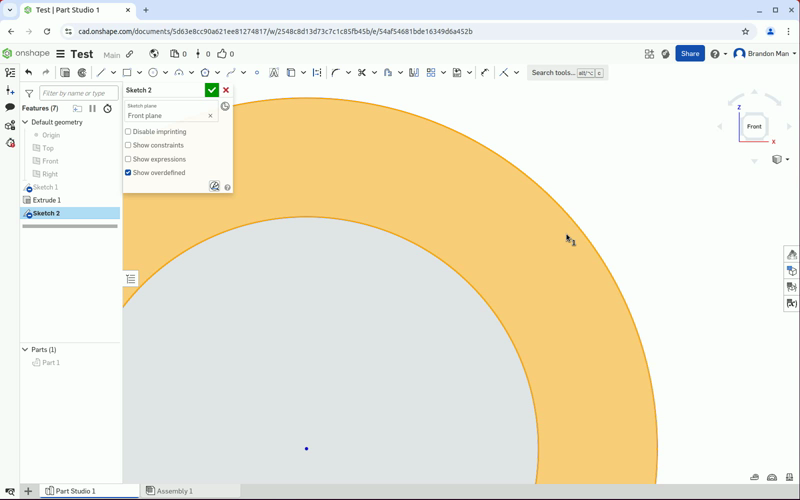
scroll(-6)
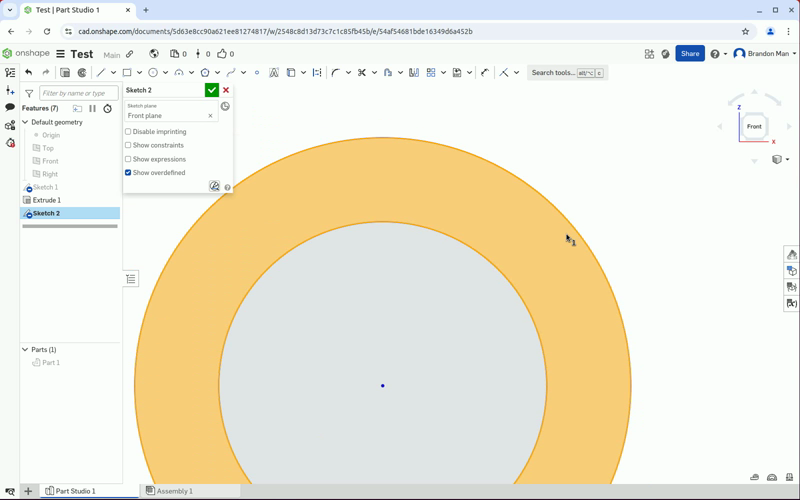
scroll(-6)
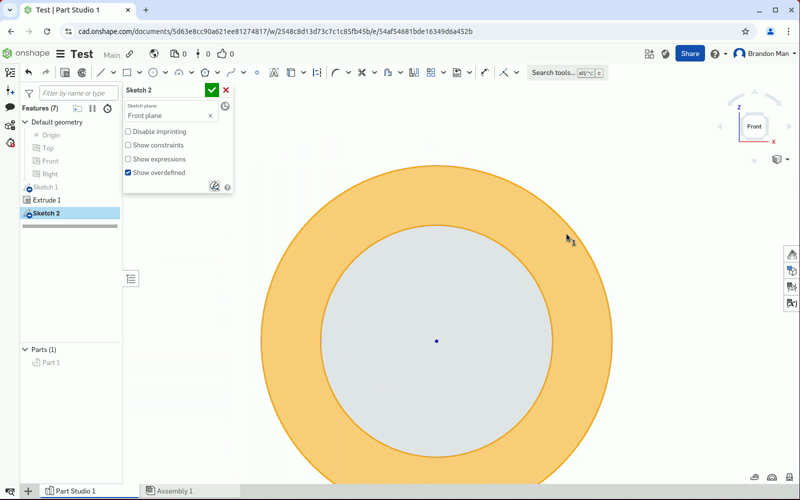
scroll(-6)
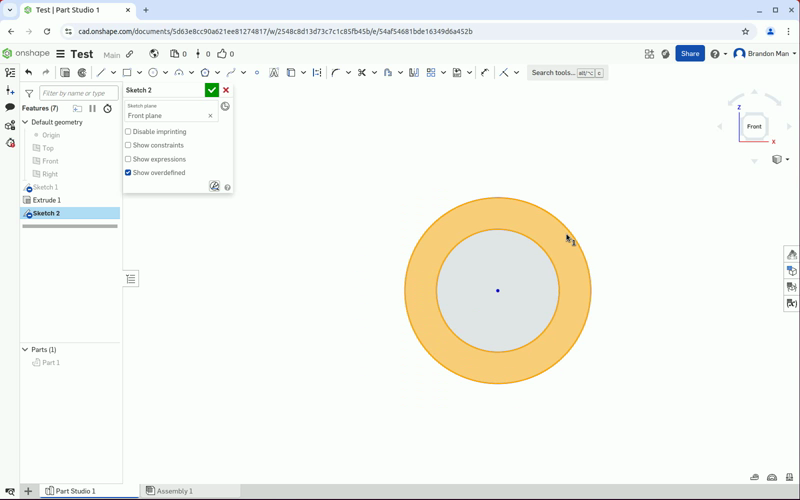
scroll(-6)
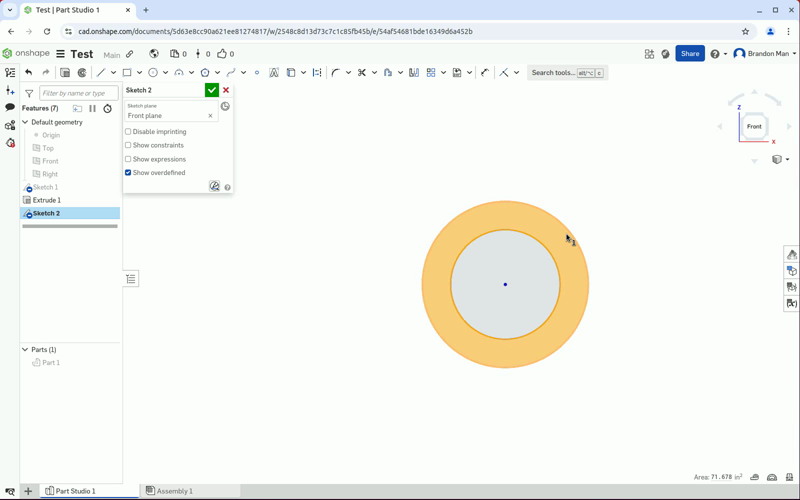
scroll(-6)
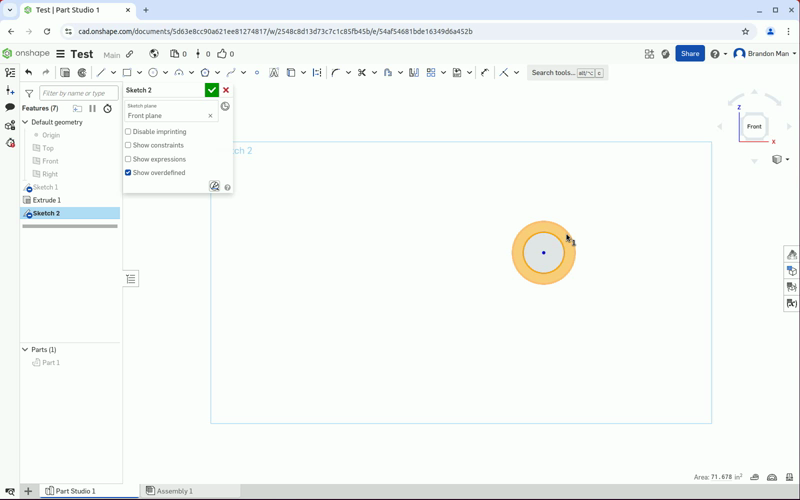
mouse_move(73, 352)
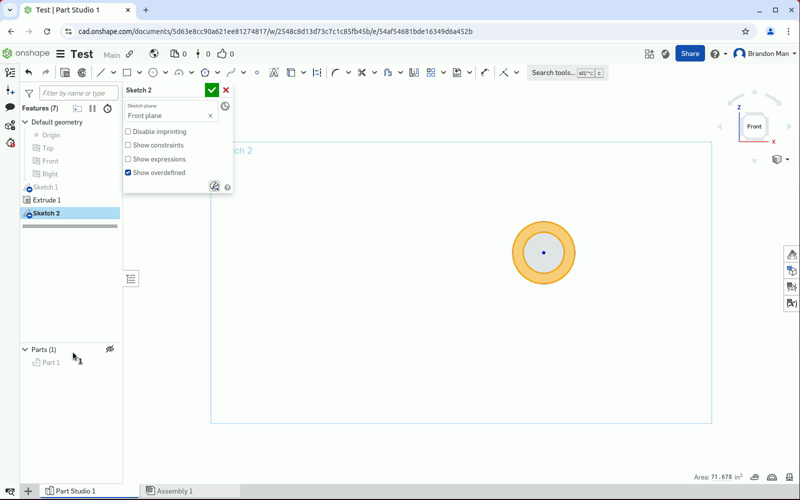
key(shift+y)
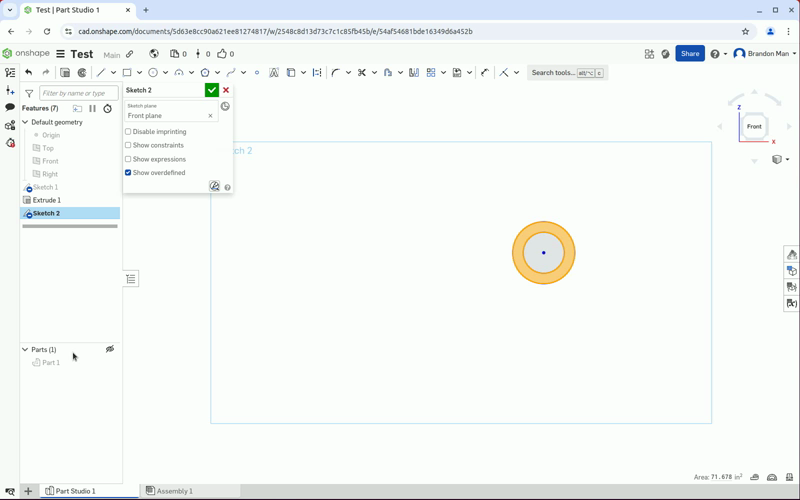
key(shift+e)
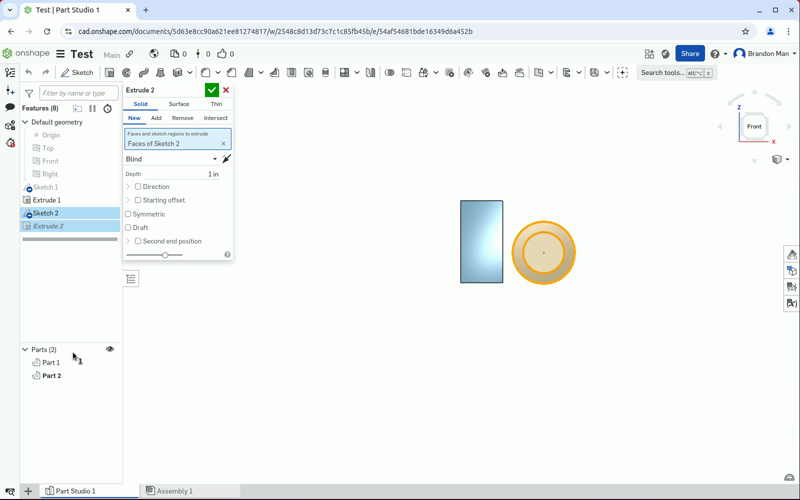
mouse_move(143, 106)
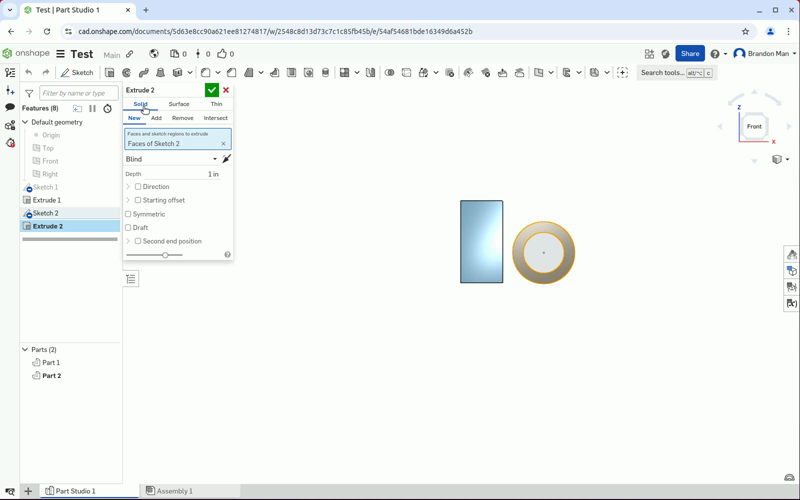
click(143, 106)
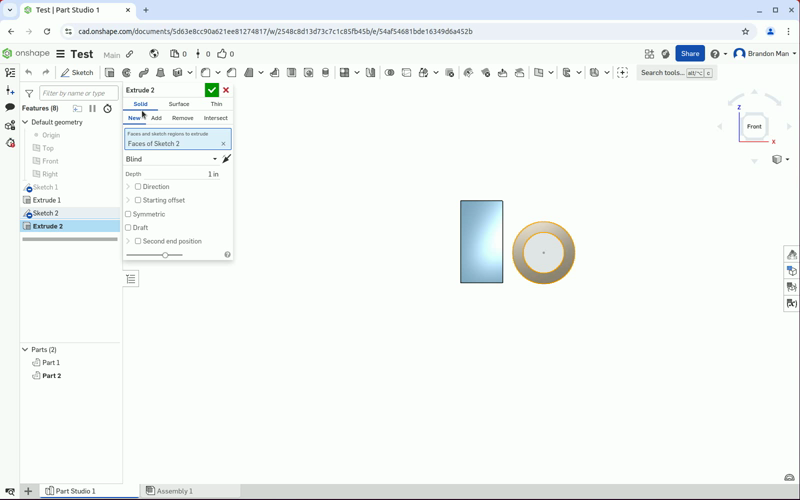
mouse_move(137, 120)
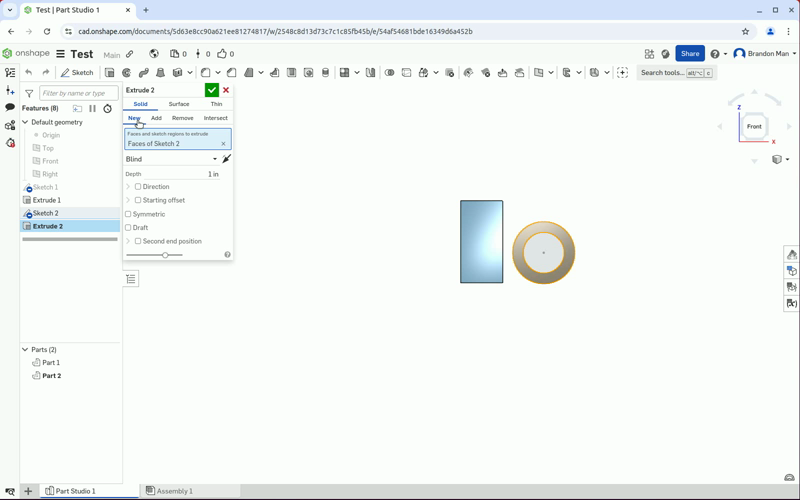
click(137, 120)
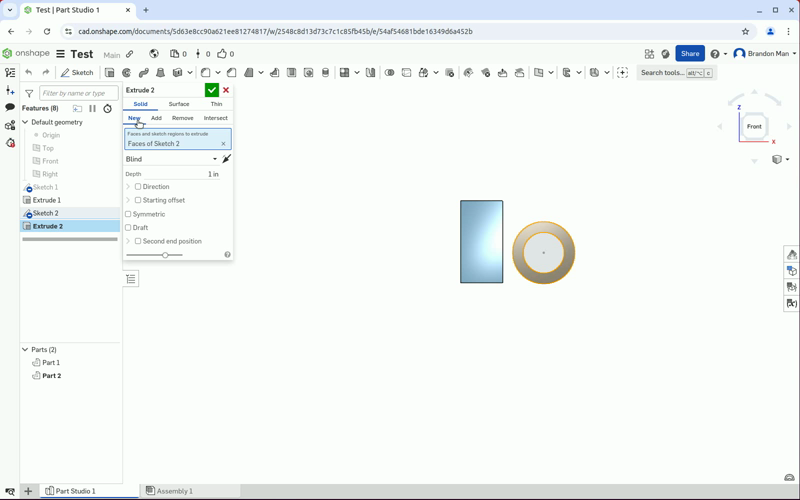
key(tab, 4)
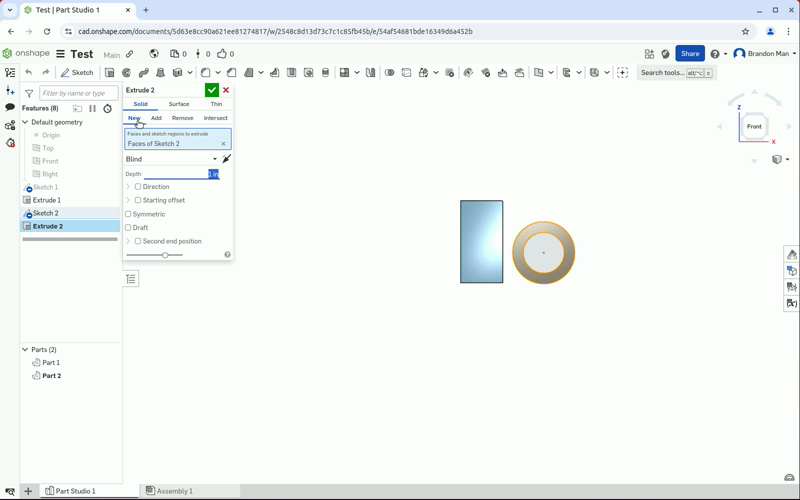
text(16.85)
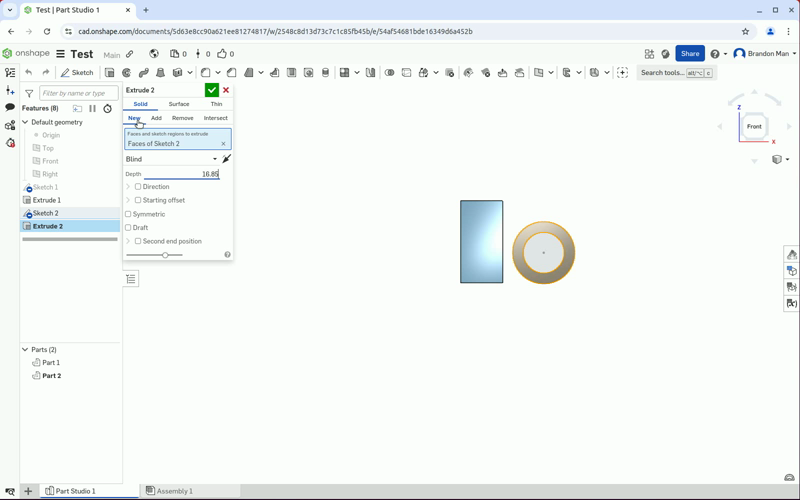
key(tab, 3)
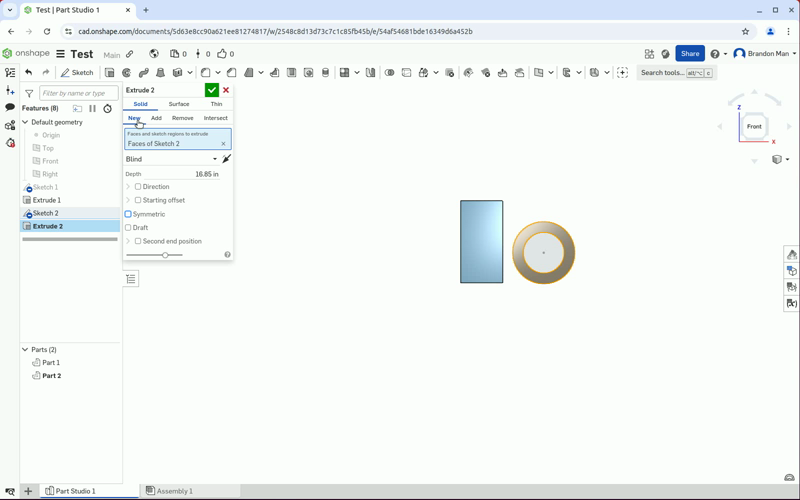
key(space)
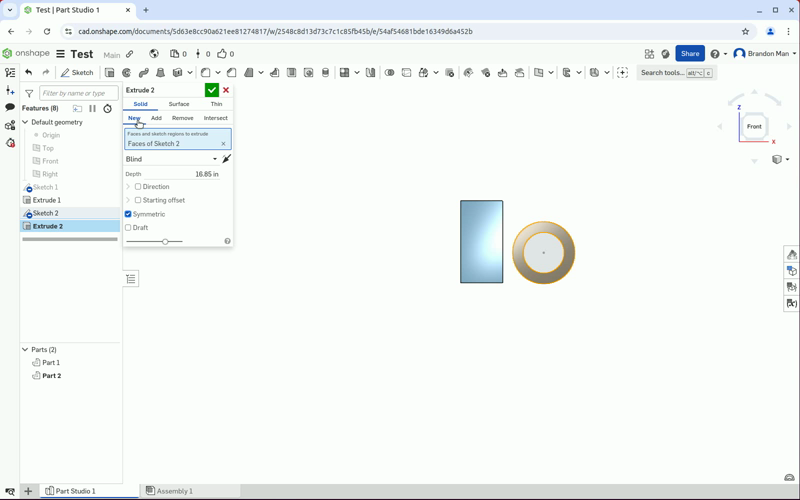
key(enter)
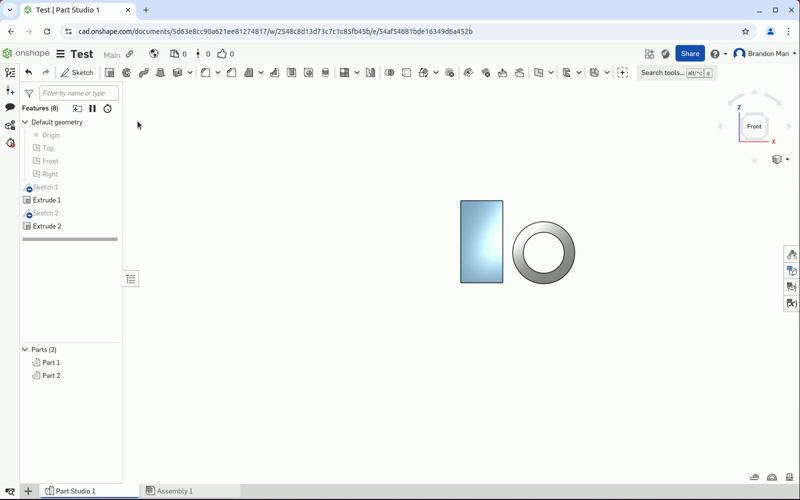
key(shift+h)
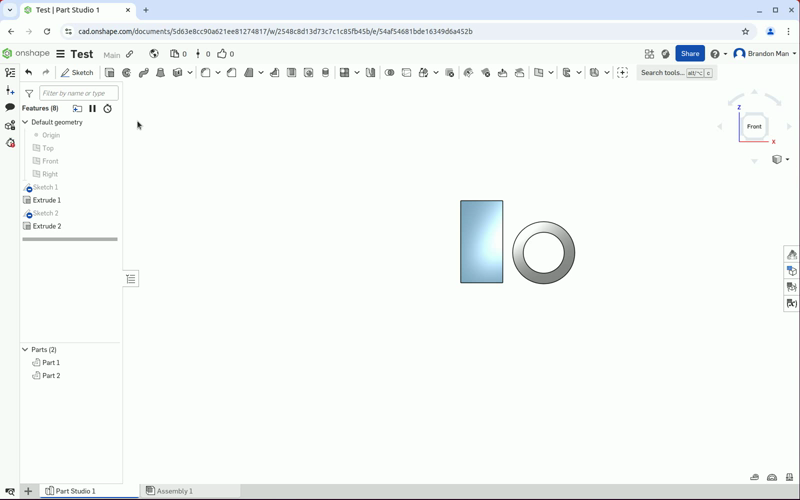
key(shift+h)
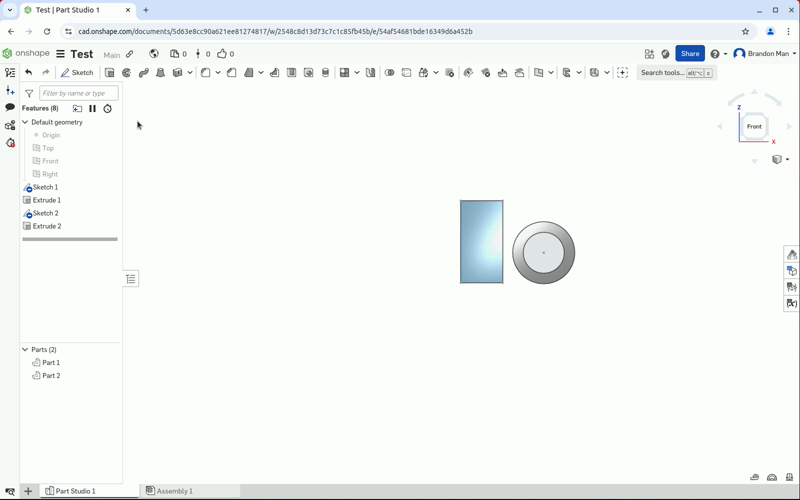
key(shift+7)
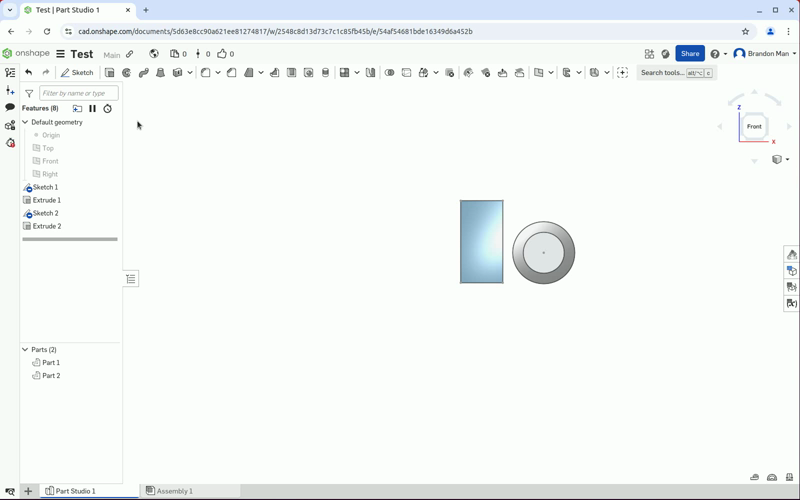
key(left, 2)
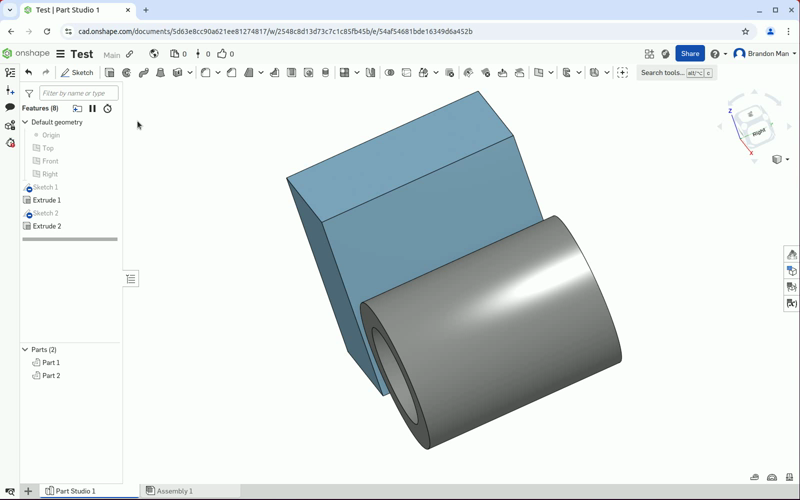
key(down, 2)
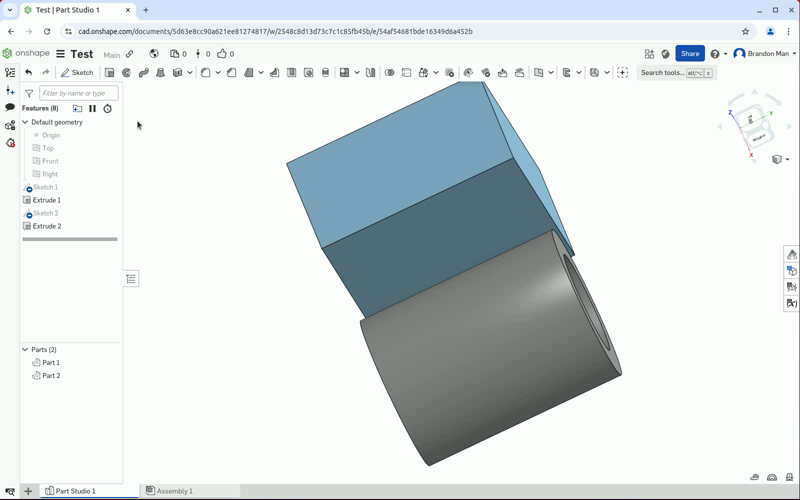
key(up, 2)
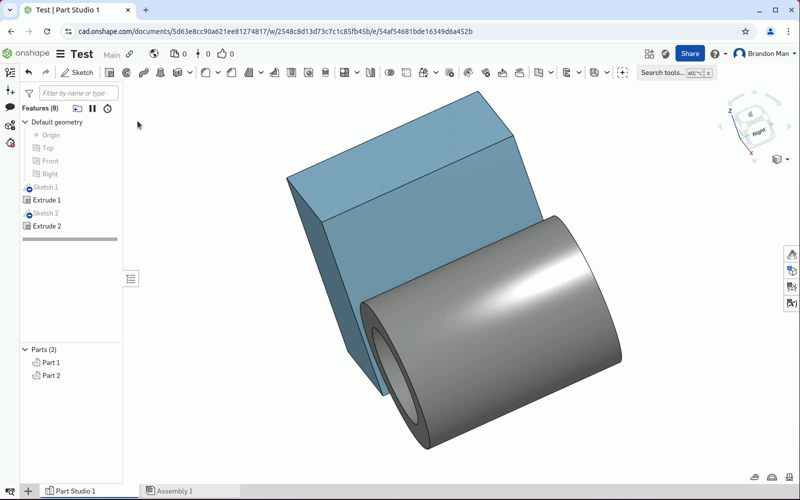
key(right, 2)
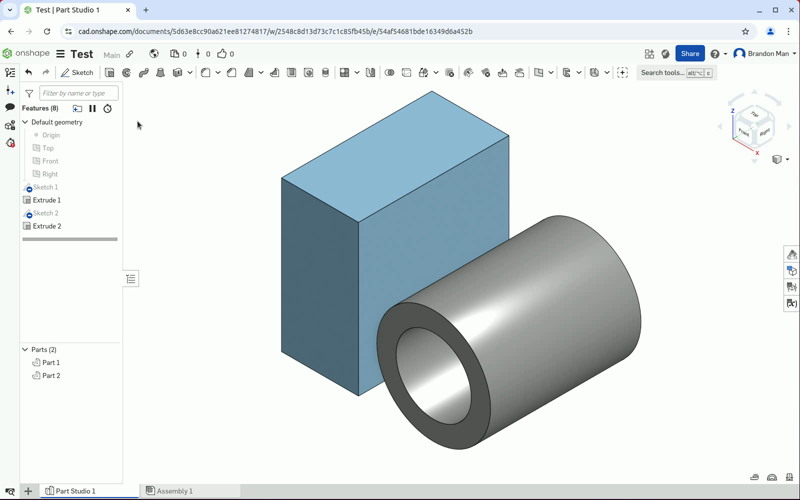
mouse_move(73, 189)
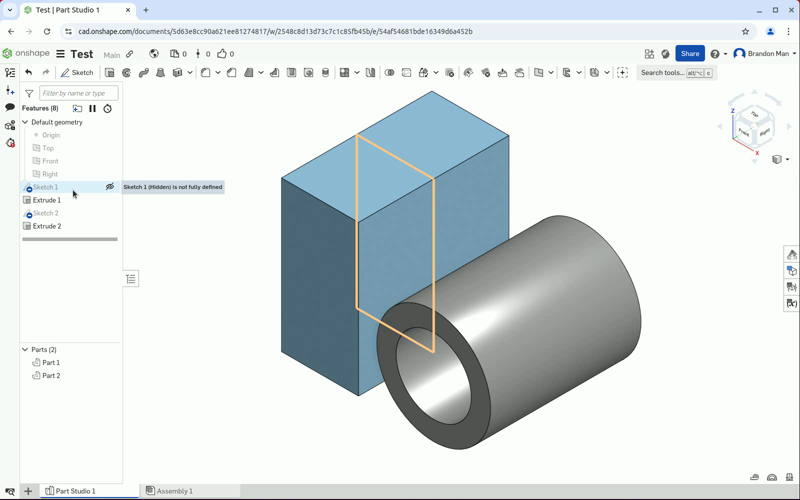
click(73, 189)